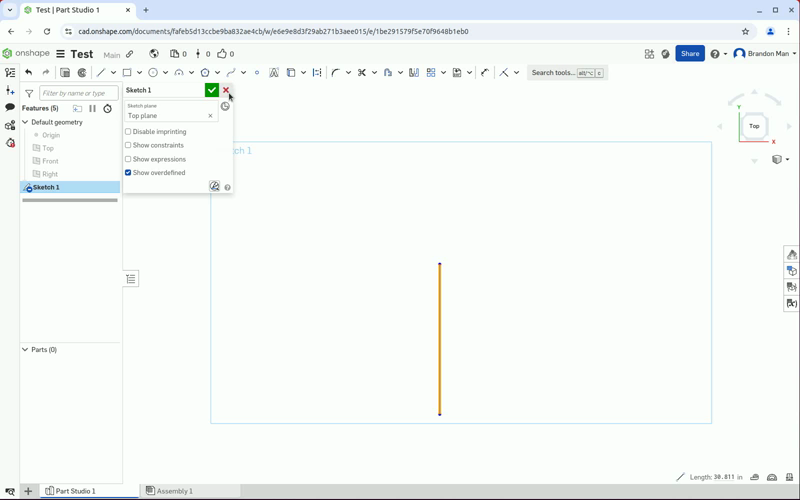
key(shift+h)
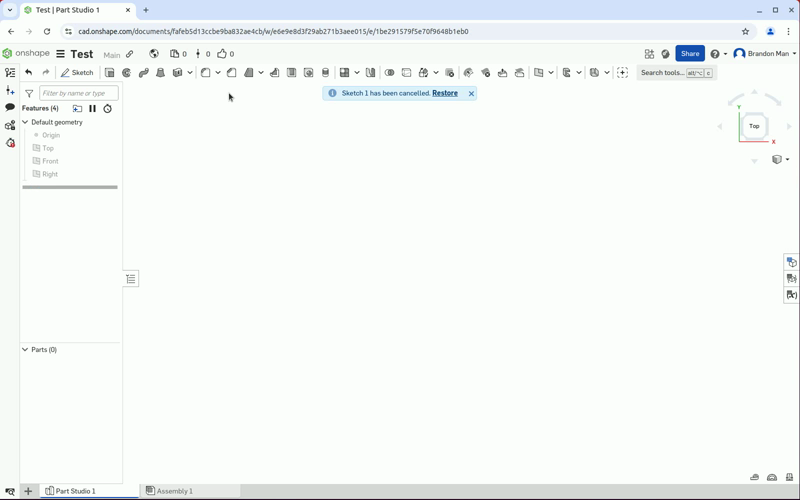
mouse_move(73, 352)
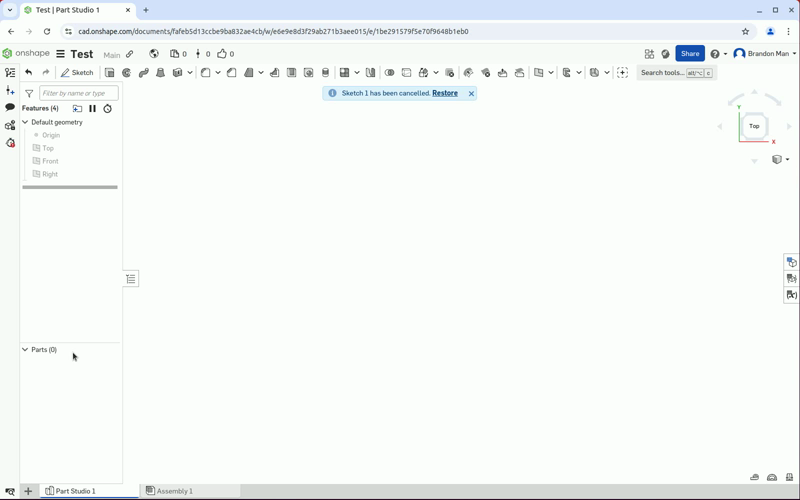
key(y)
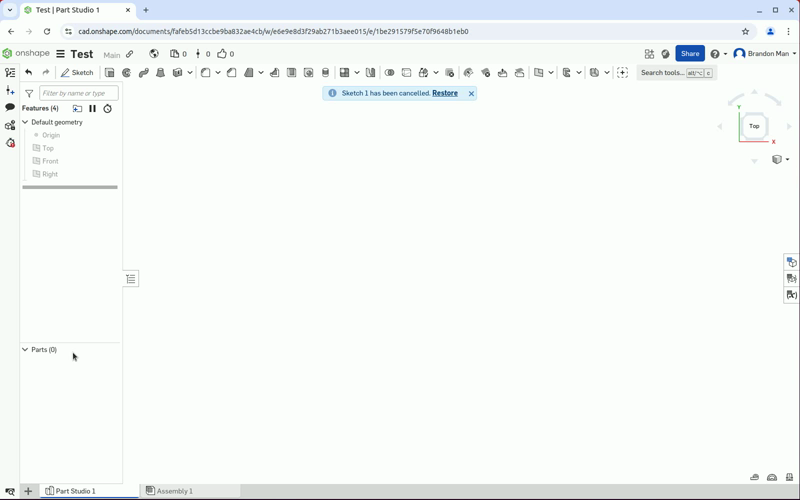
key(shift+p)
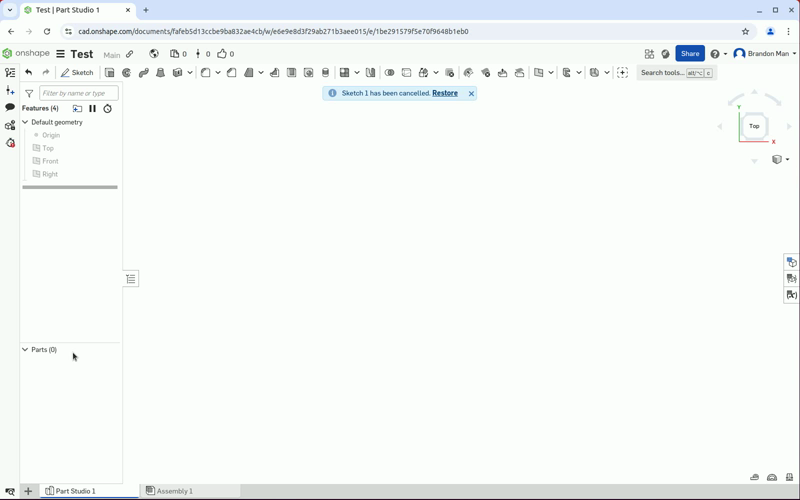
key(space)
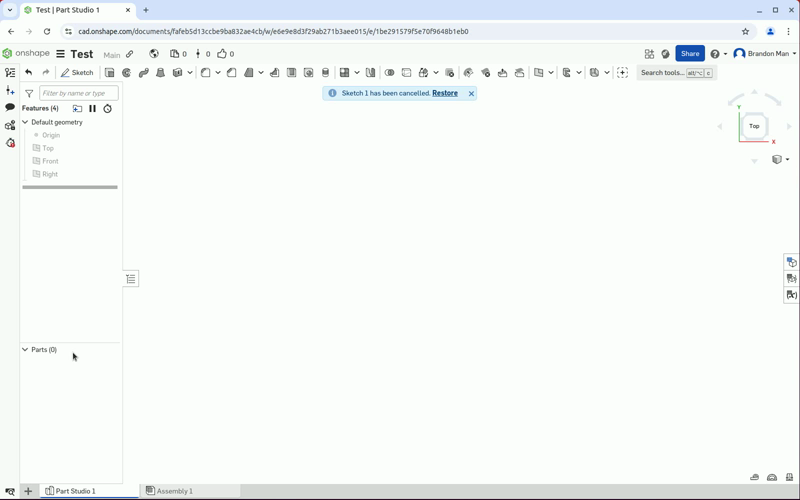
key_down(shift)
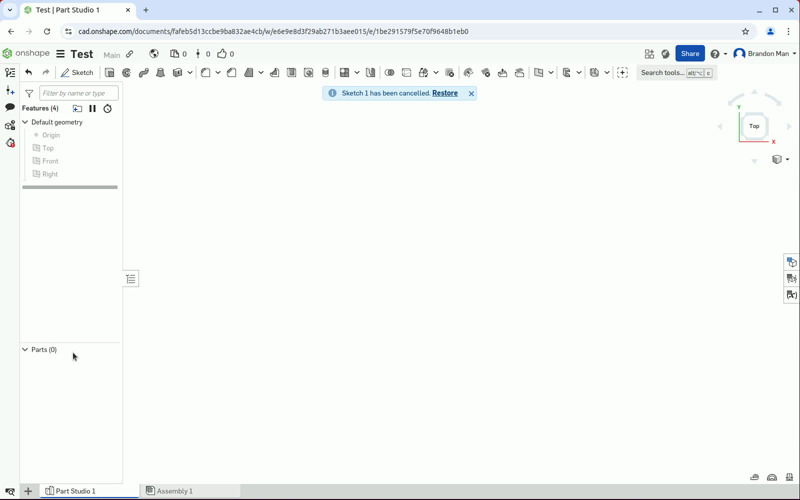
key(up)
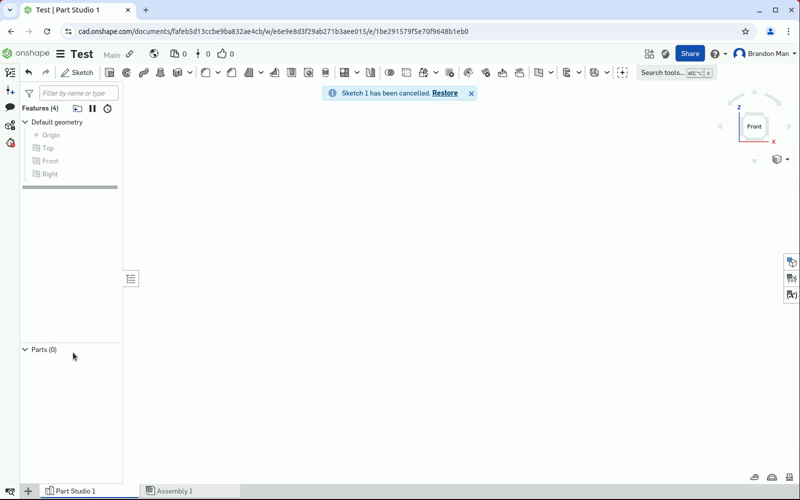
key_up(shift)
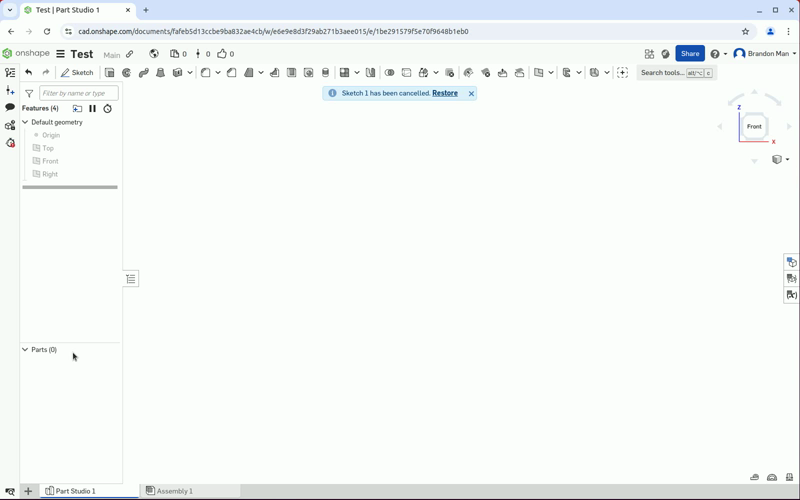
mouse_move(73, 352)
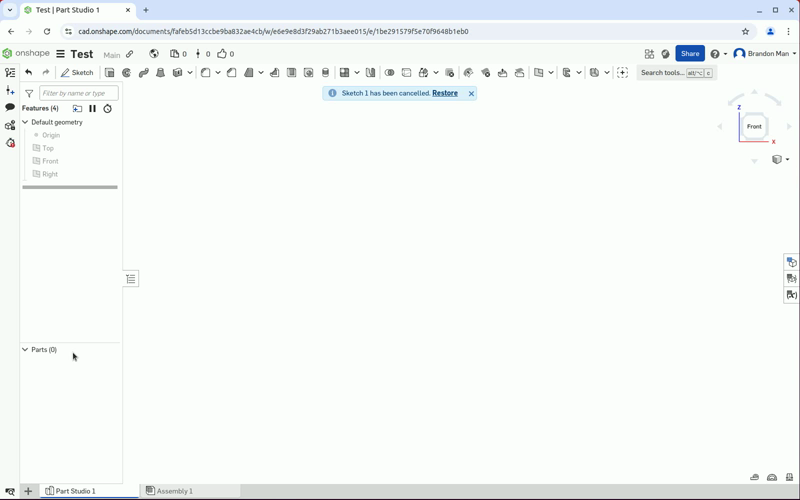
key(shift+y)
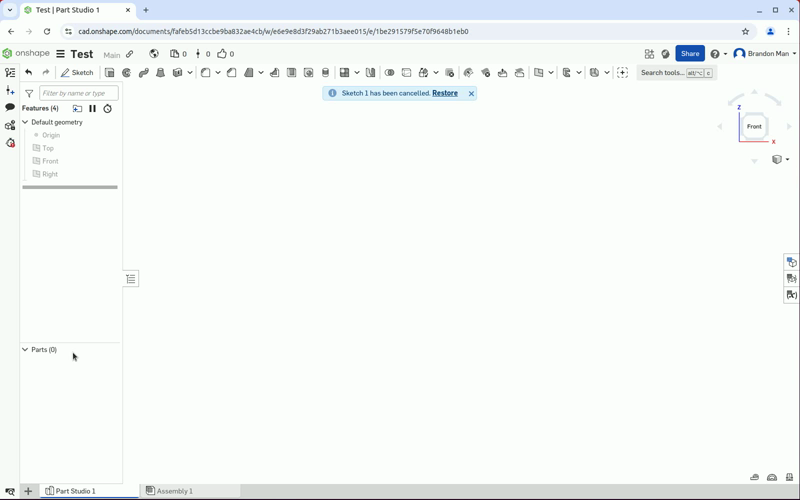
key(shift+s)
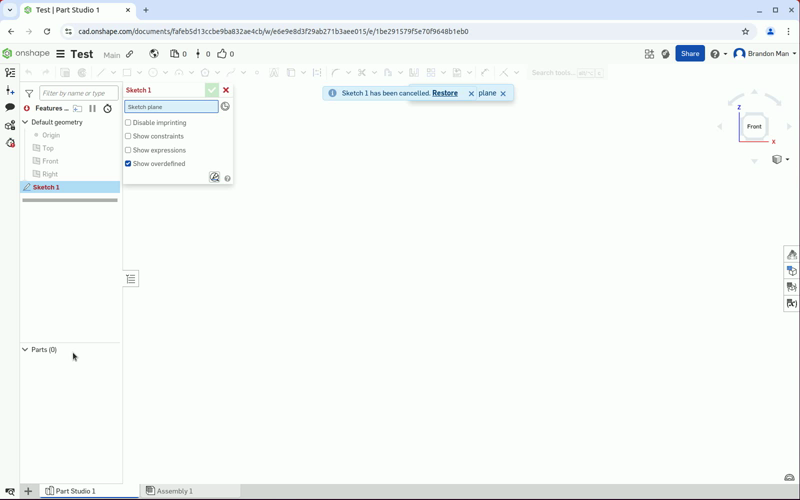
mouse_move(73, 163)
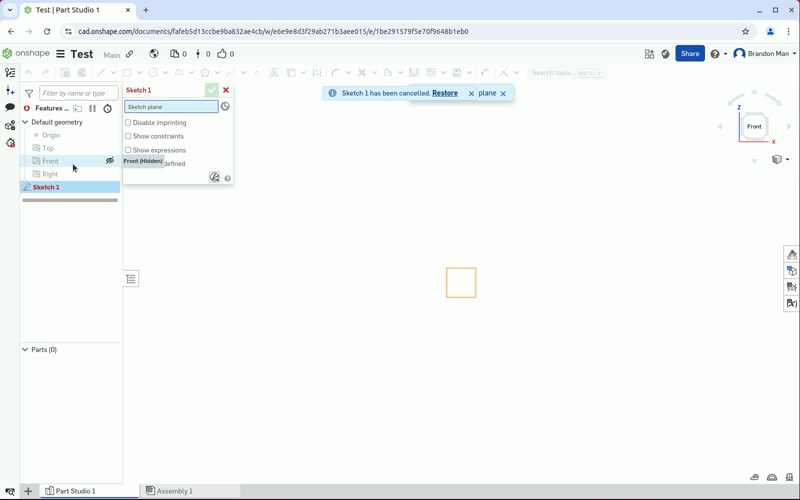
click(73, 163)
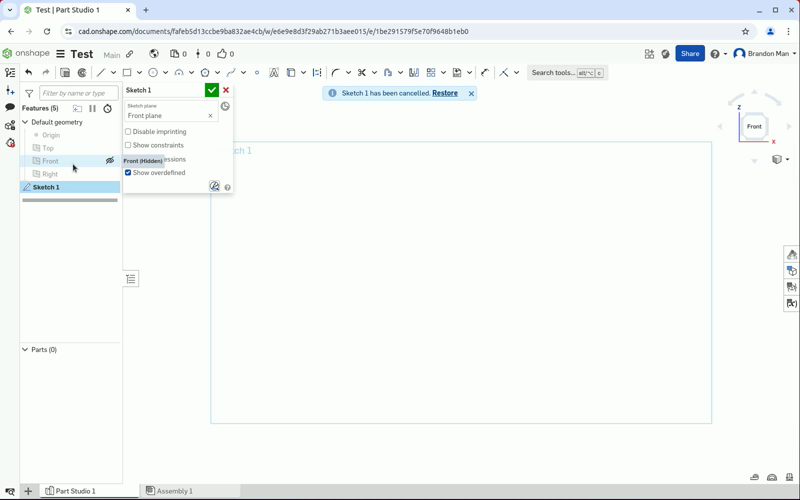
mouse_move(73, 352)
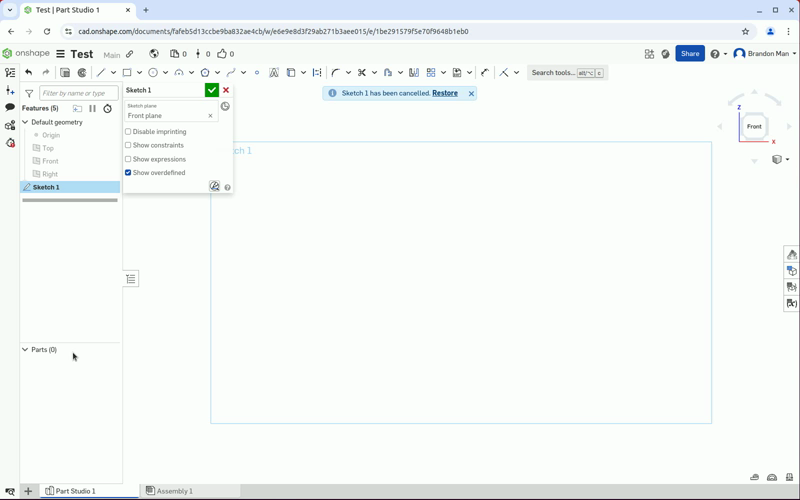
key(y)
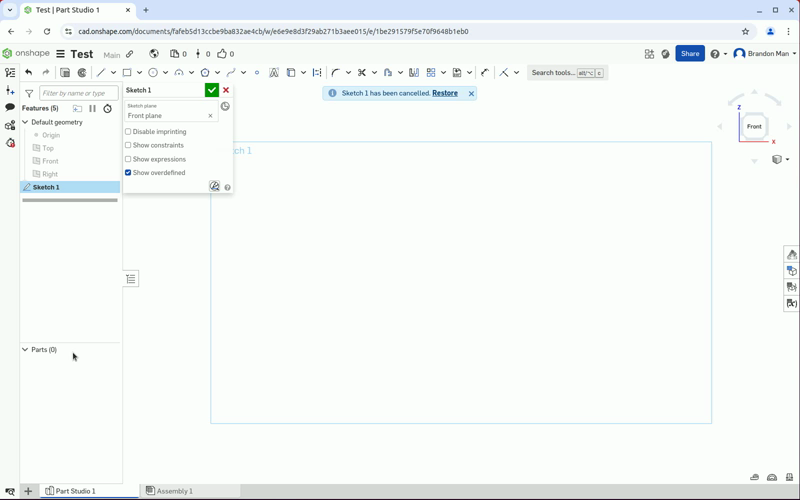
key(c)
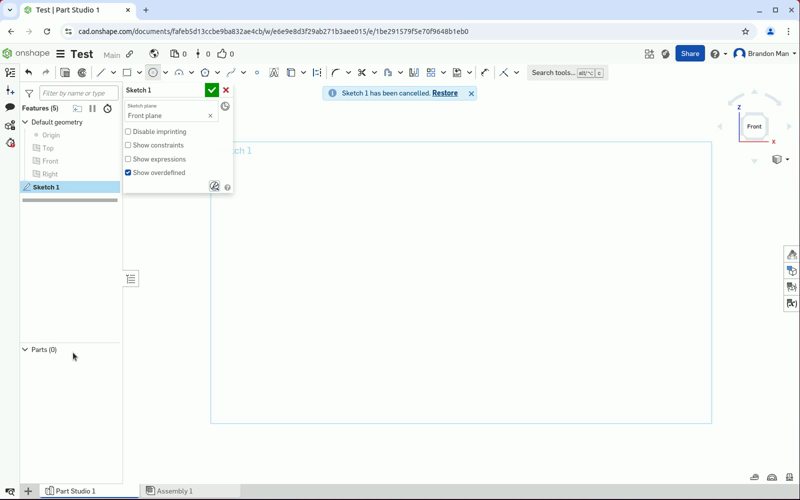
key_down(shift)
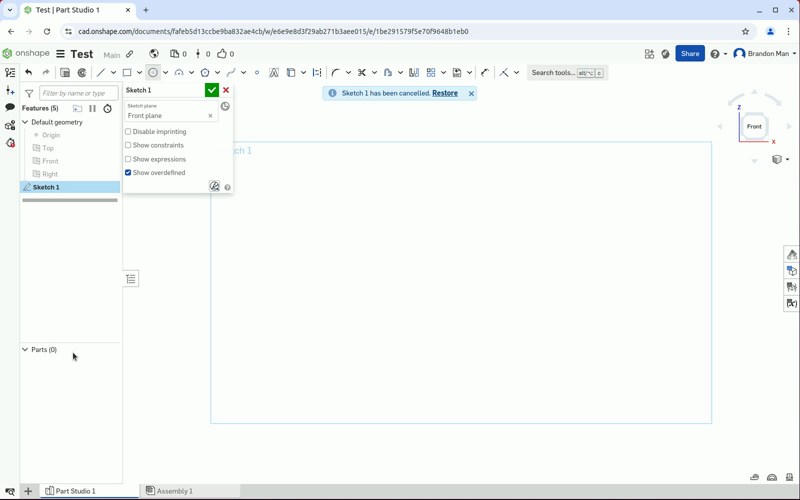
mouse_move(461, 282)
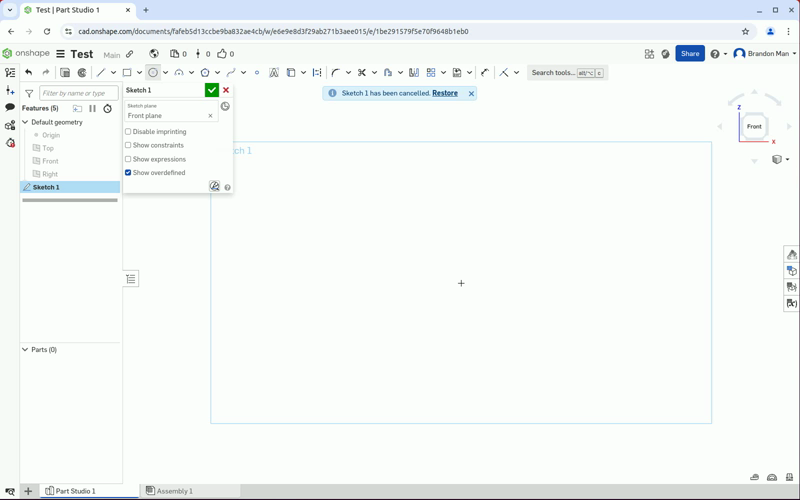
click(461, 282)
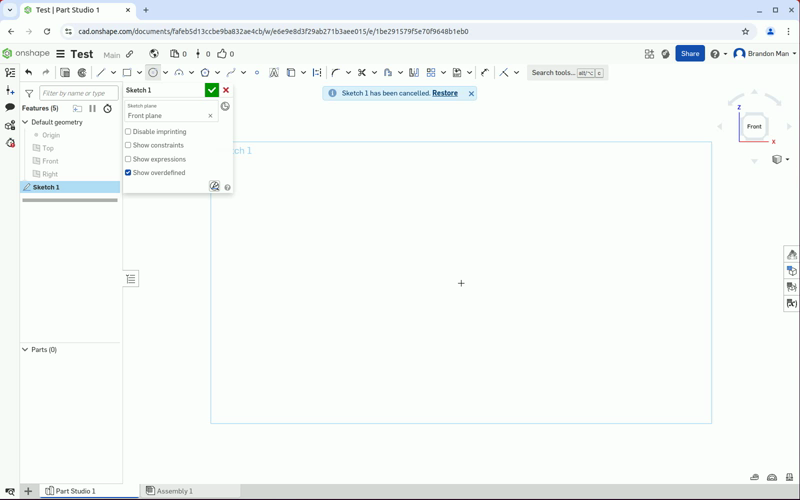
key_up(shift)
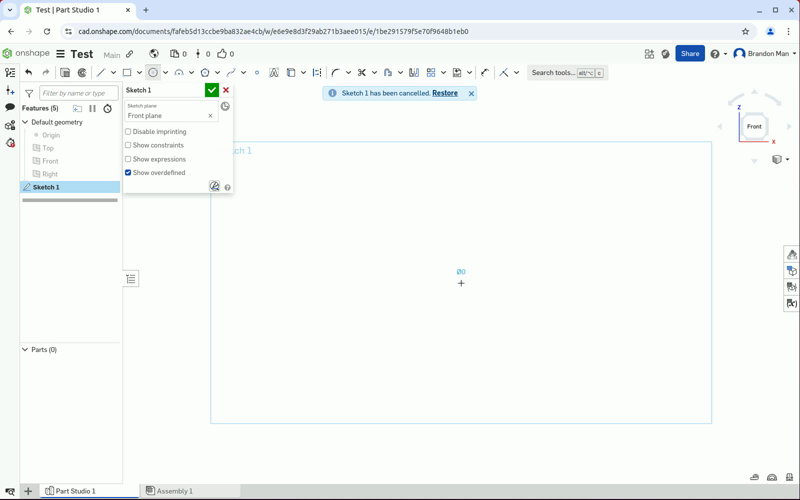
mouse_move(569, 282)
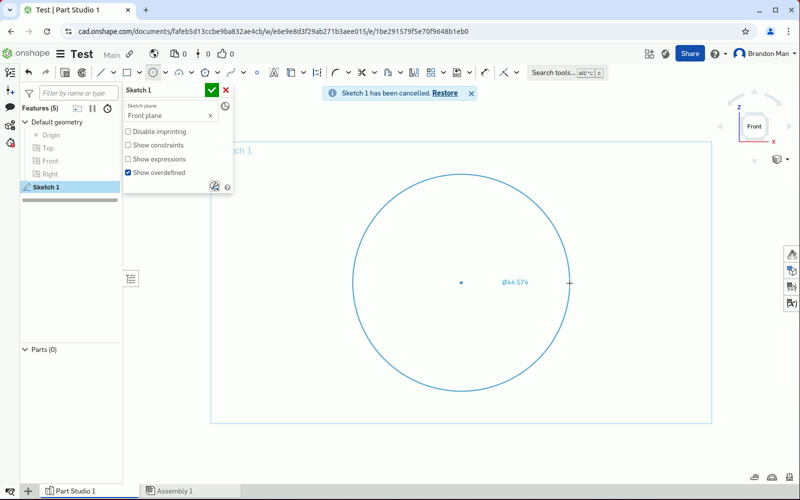
click(569, 282)
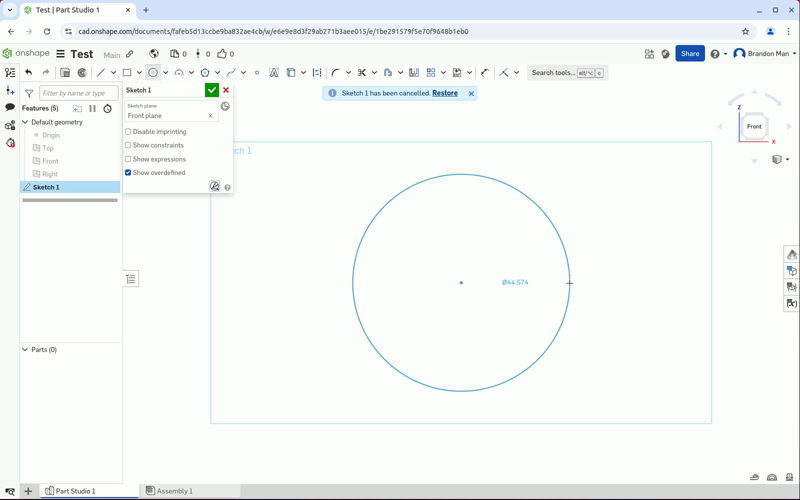
key(esc)
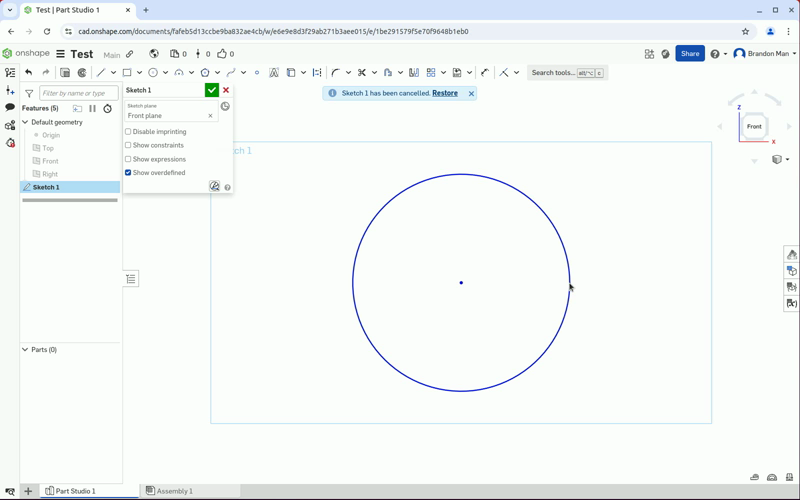
key(c)
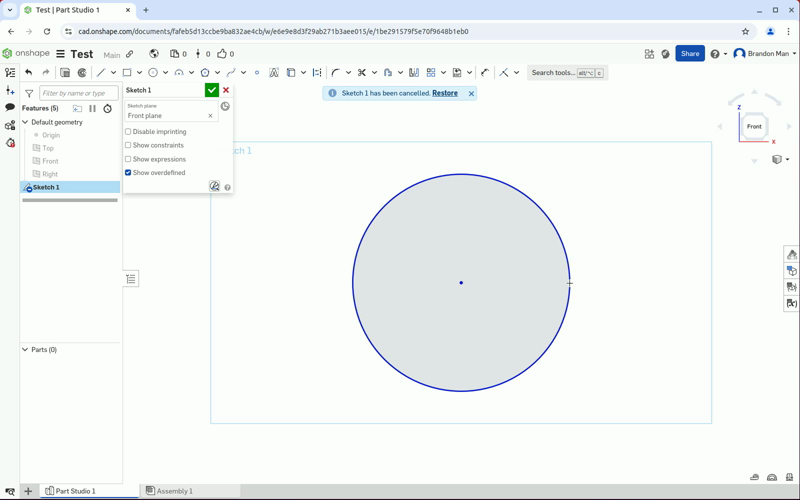
key_down(shift)
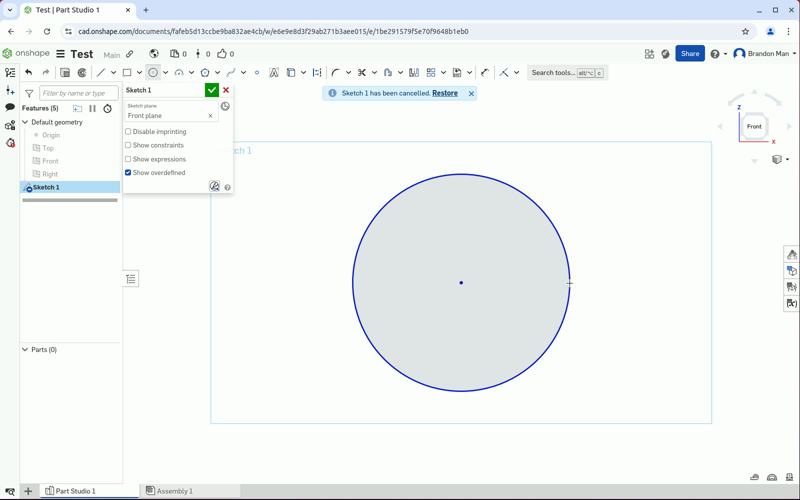
mouse_move(386, 276)
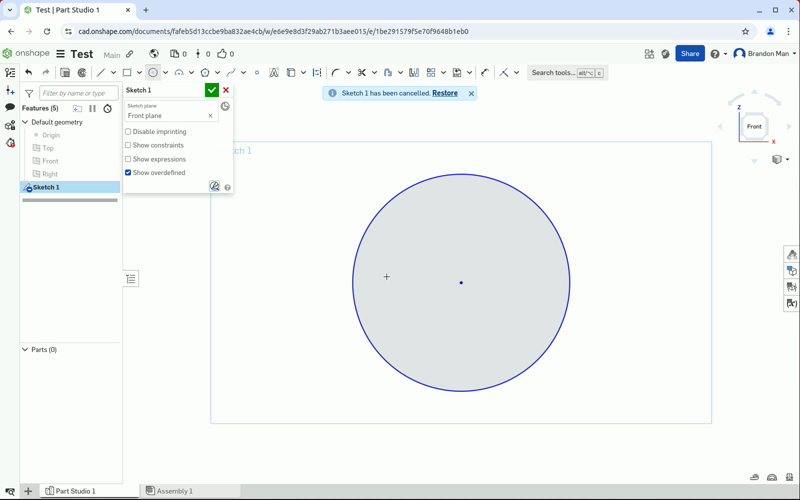
click(386, 276)
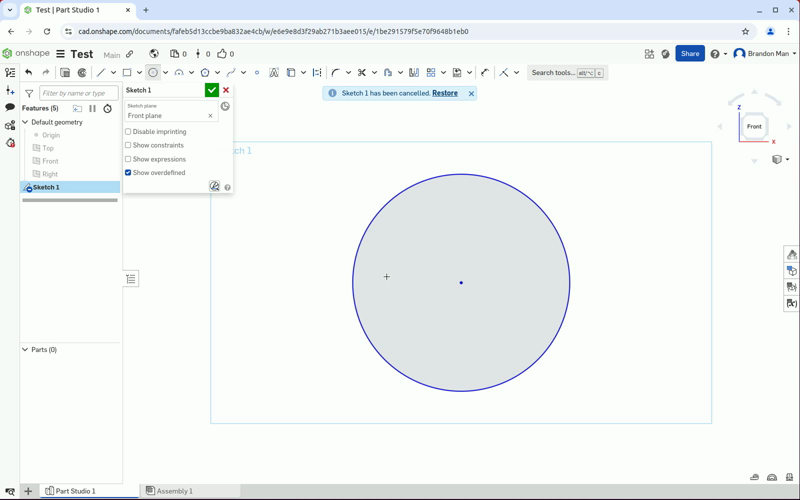
key_up(shift)
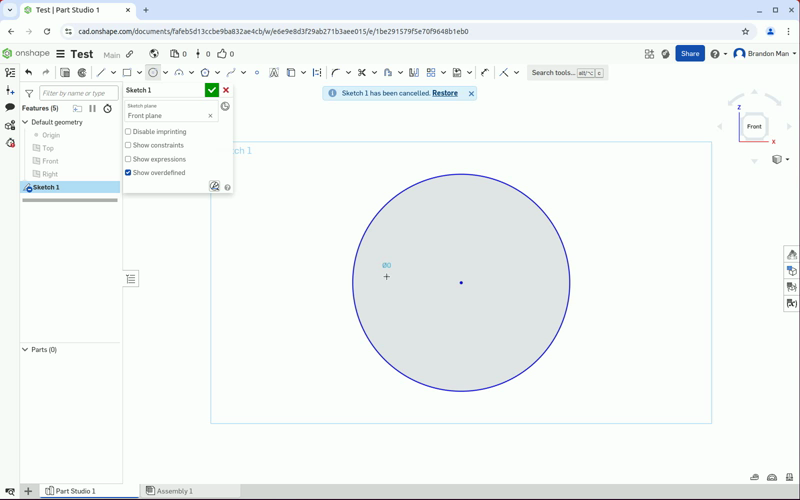
mouse_move(400, 276)
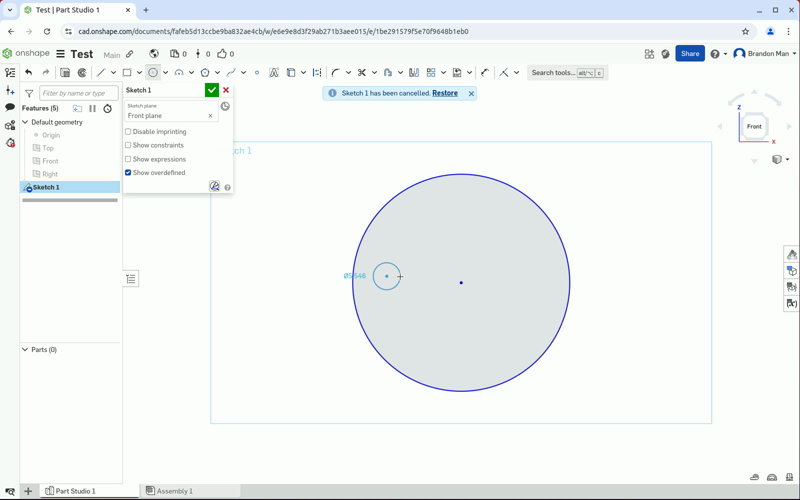
click(400, 276)
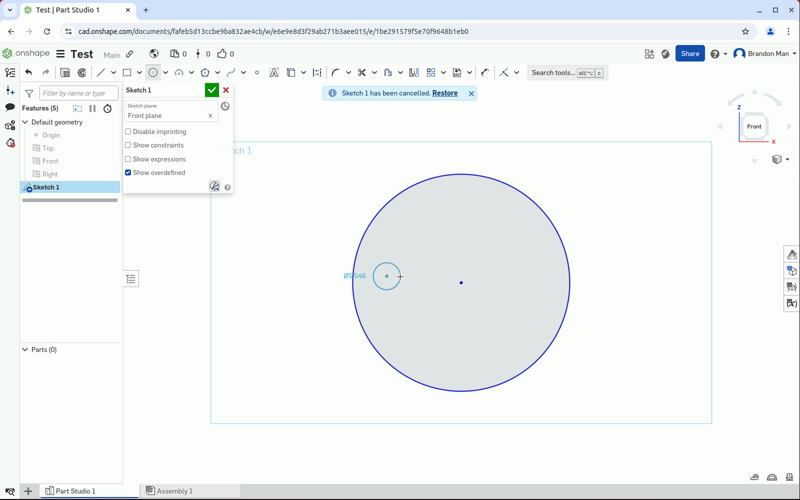
key(esc)
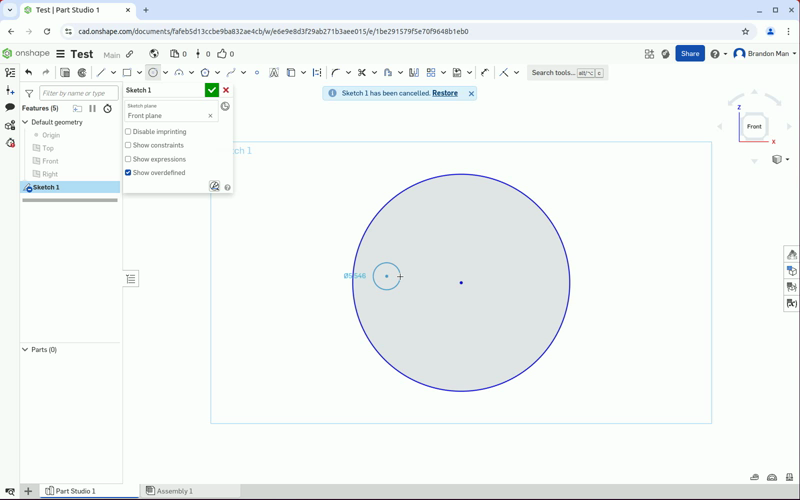
key(c)
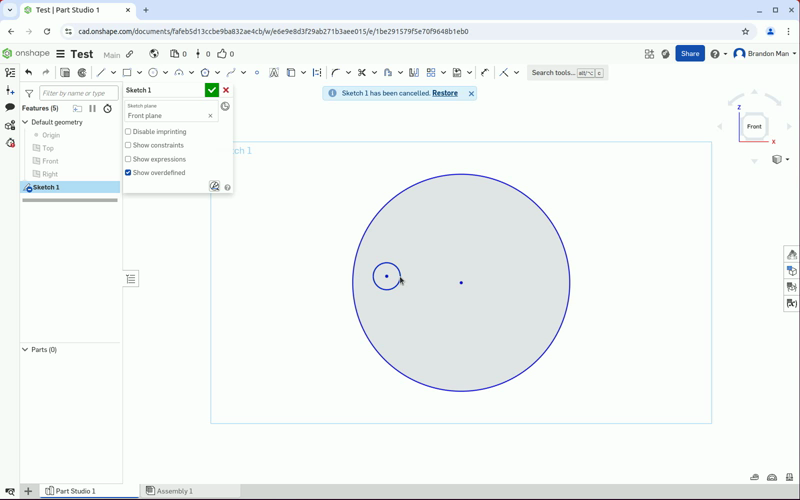
key_down(shift)
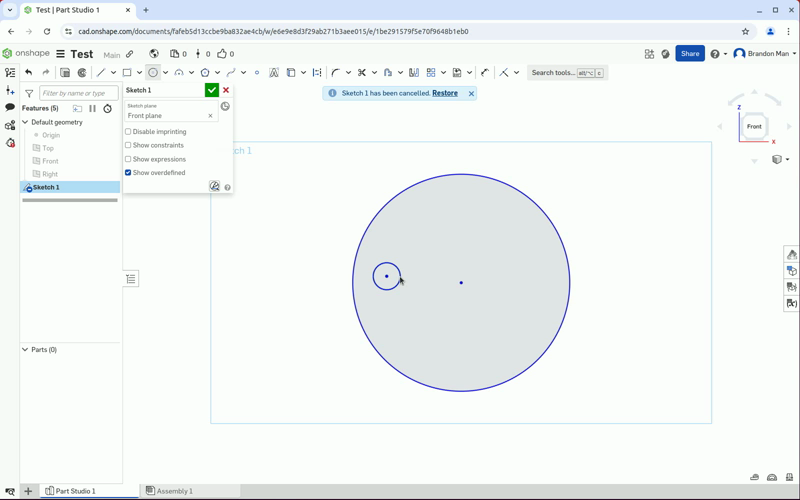
mouse_move(461, 282)
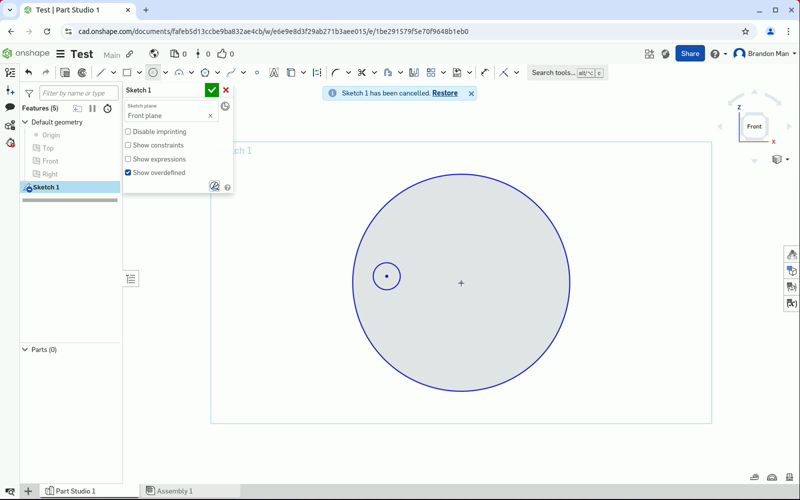
click(461, 282)
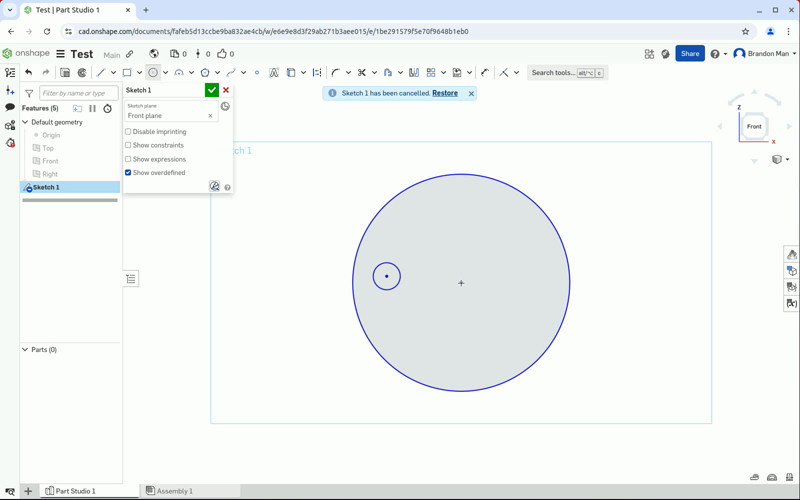
key_up(shift)
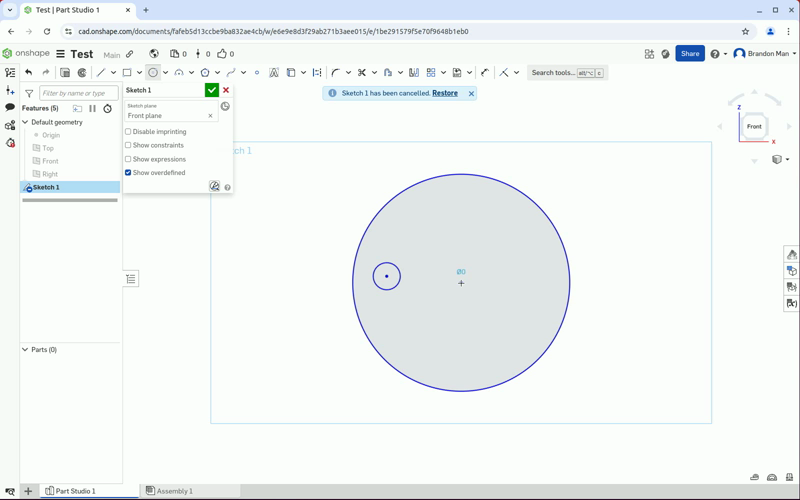
mouse_move(499, 282)
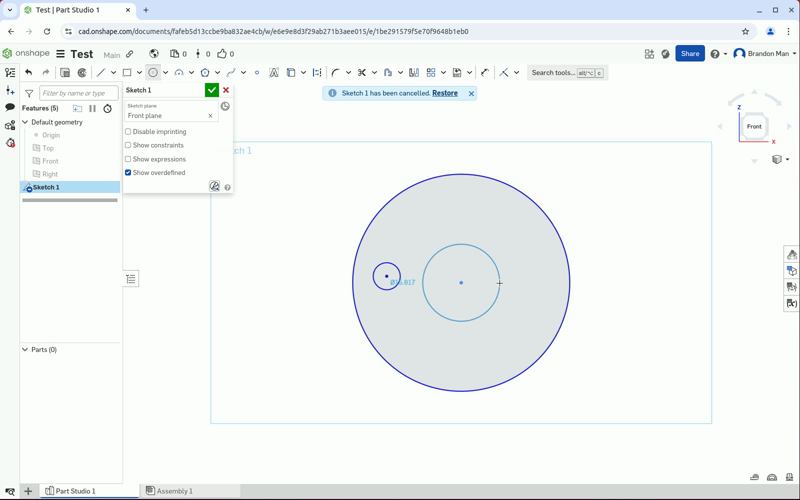
click(499, 282)
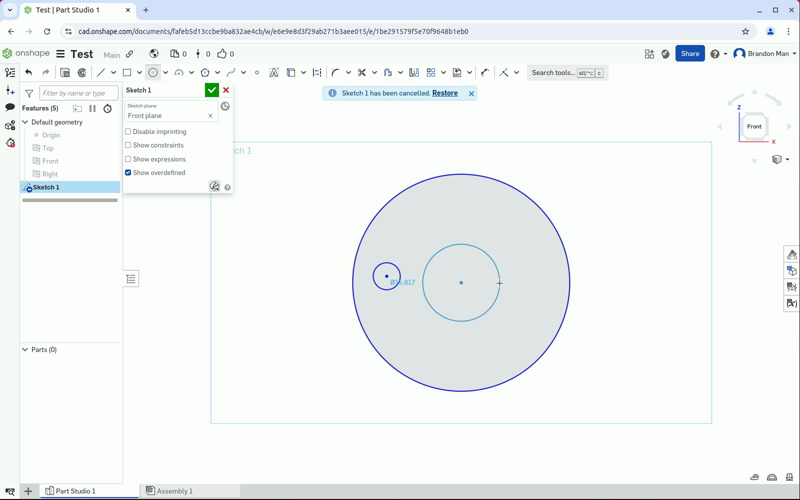
key(esc)
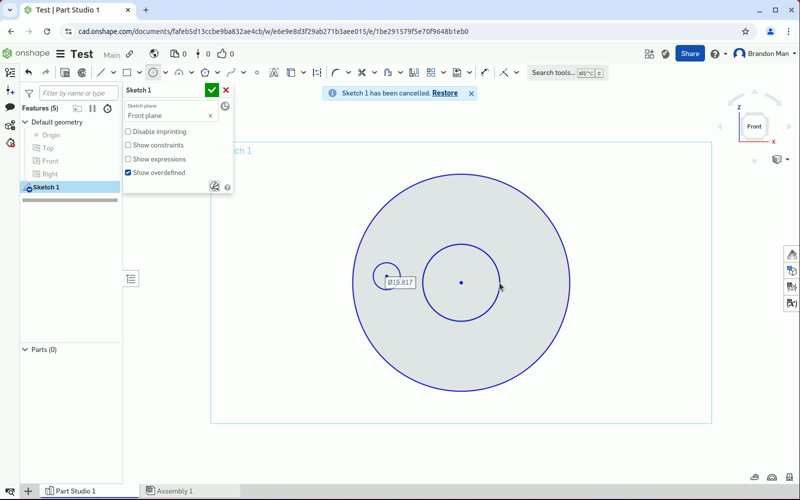
key(c)
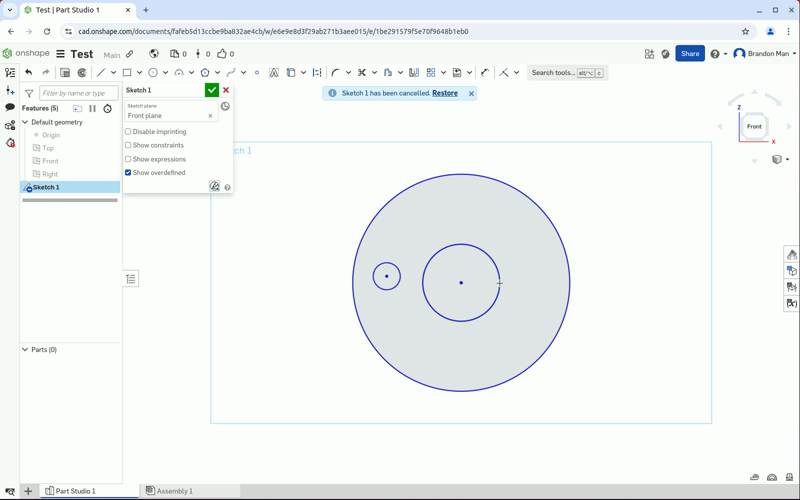
key_down(shift)
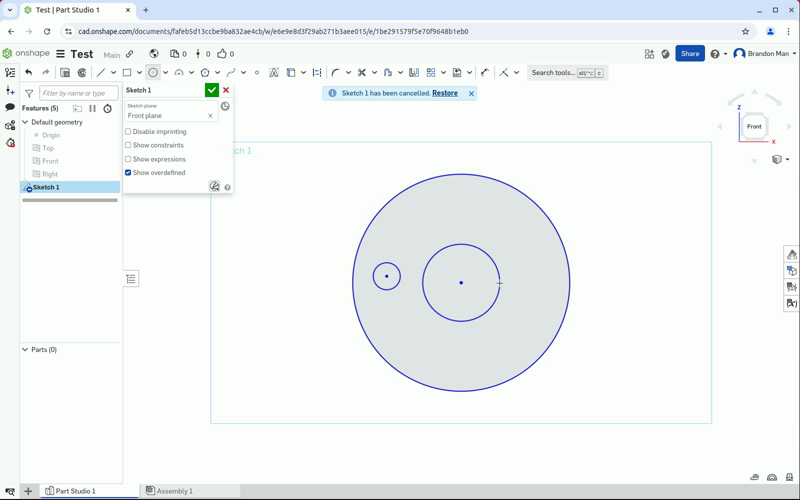
mouse_move(454, 357)
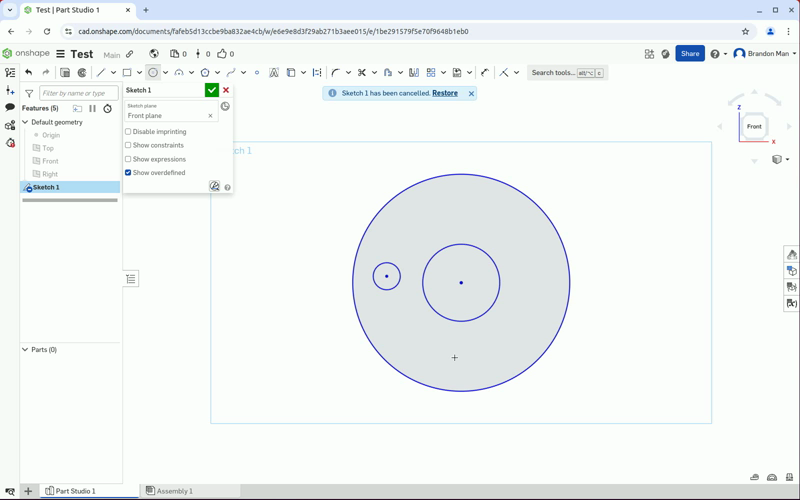
click(454, 357)
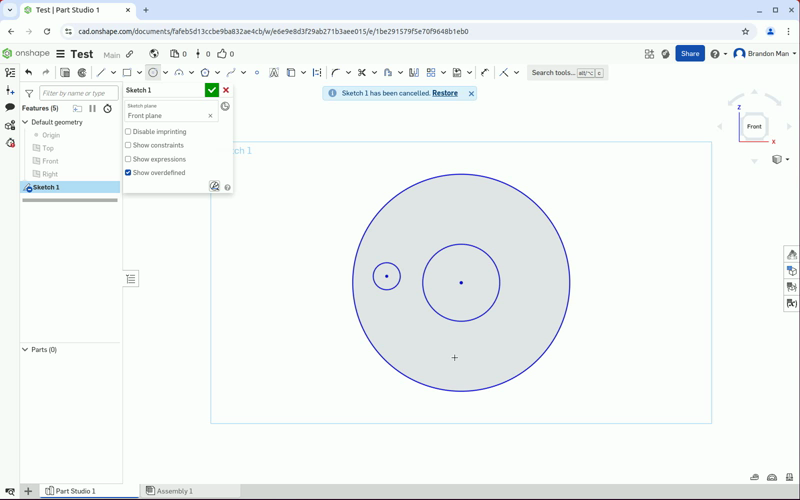
key_up(shift)
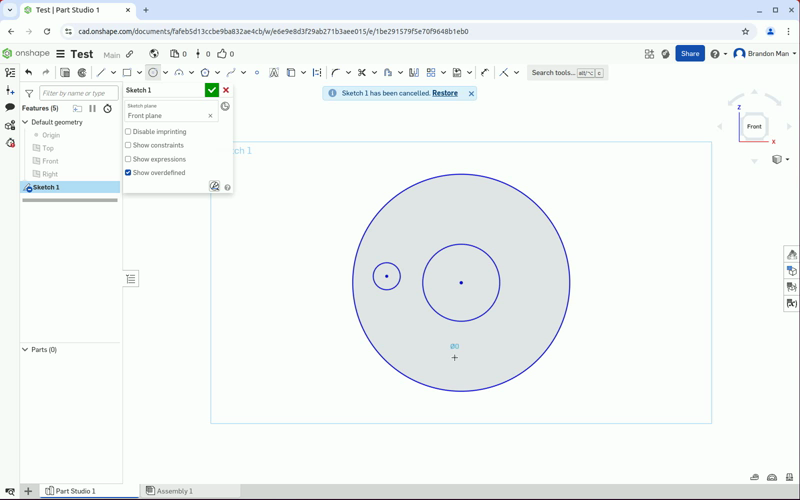
mouse_move(468, 357)
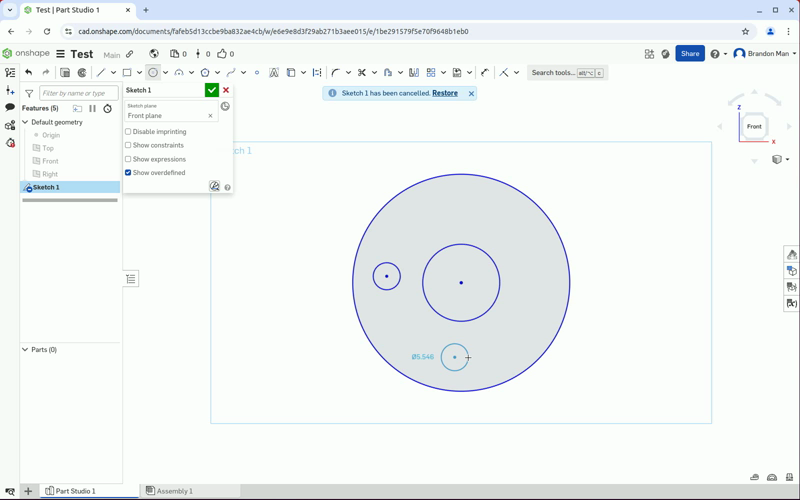
click(468, 357)
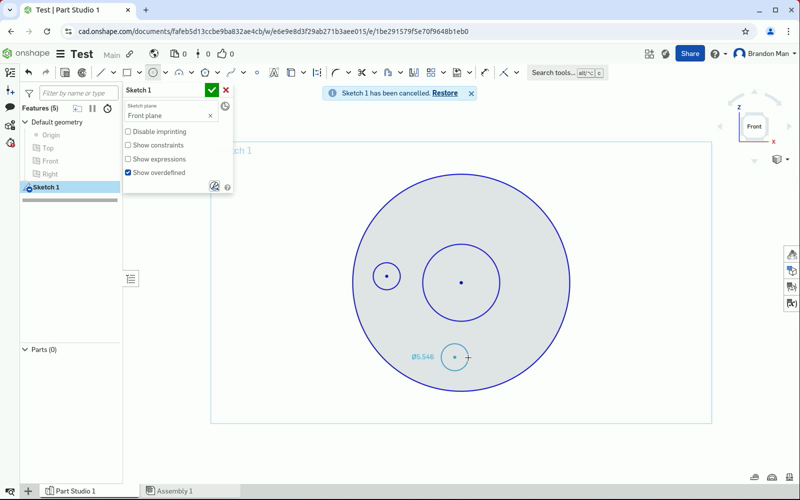
key(esc)
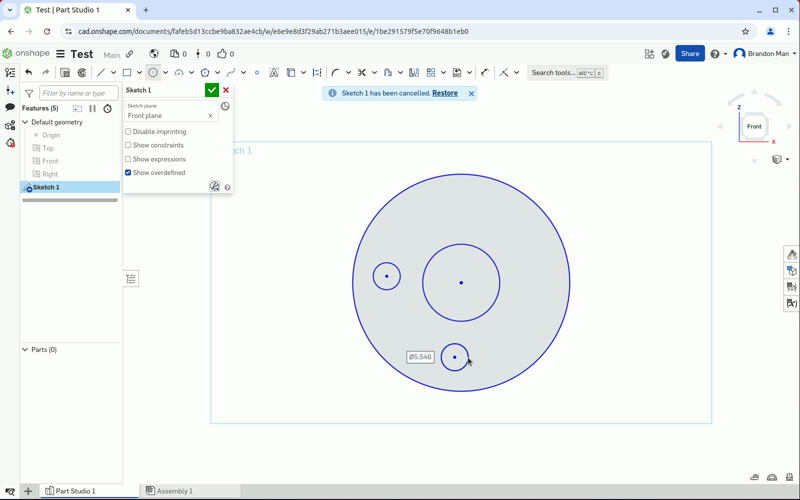
key(c)
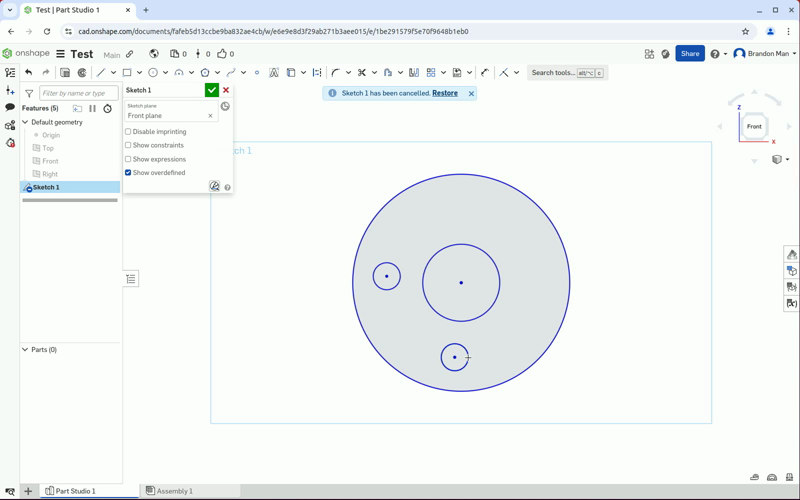
key_down(shift)
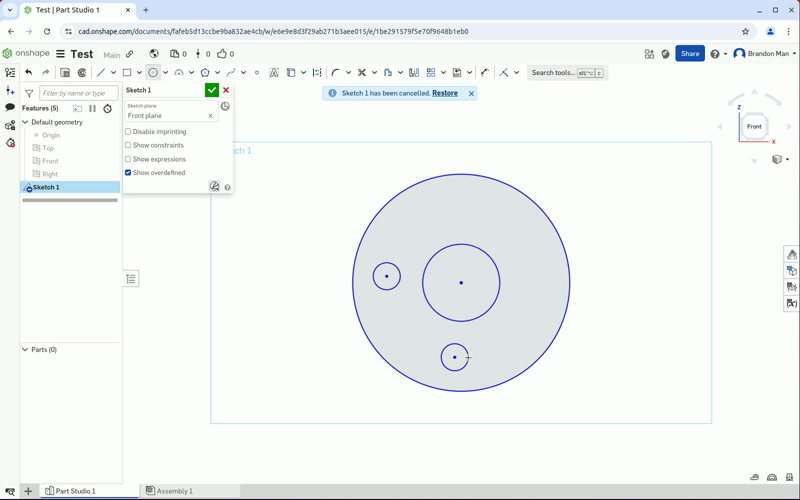
mouse_move(465, 208)
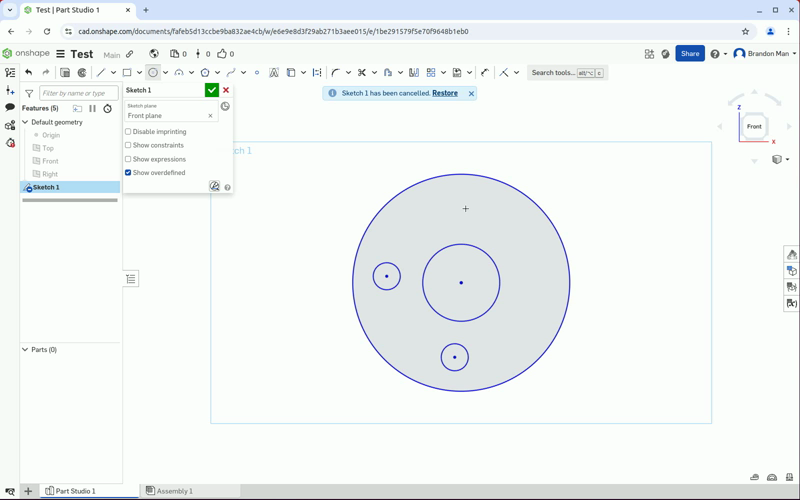
click(465, 208)
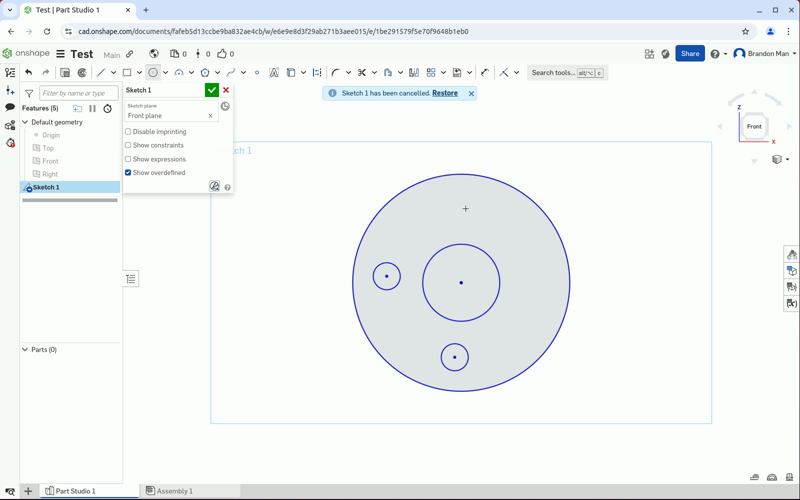
key_up(shift)
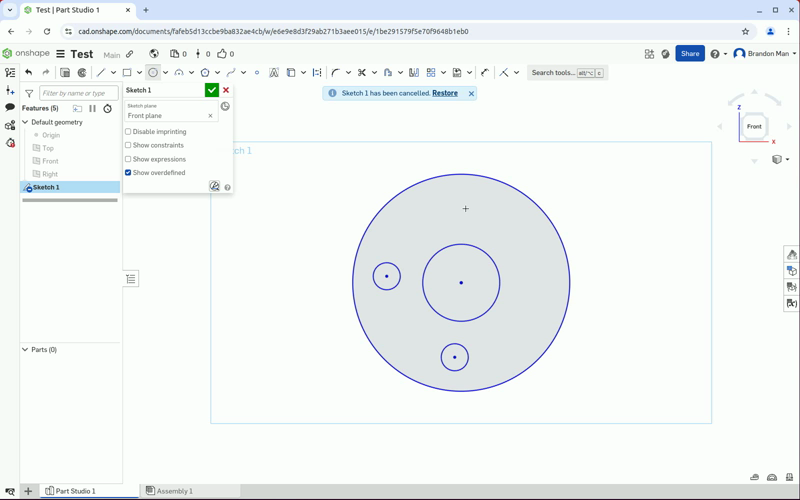
mouse_move(479, 208)
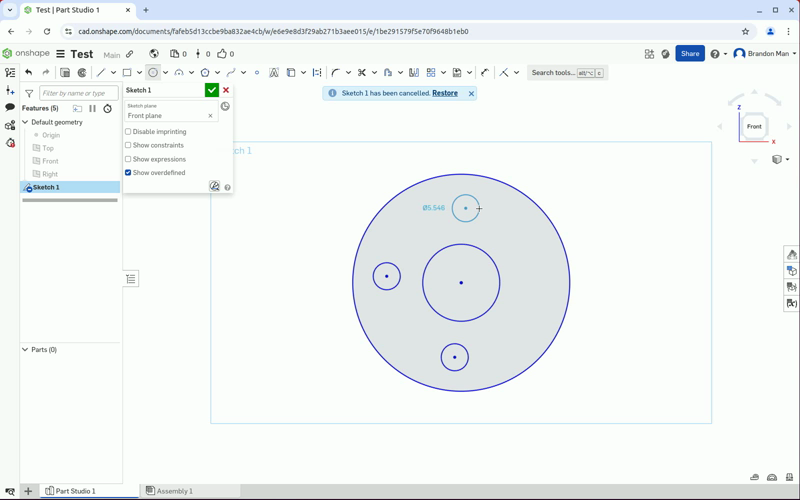
click(479, 208)
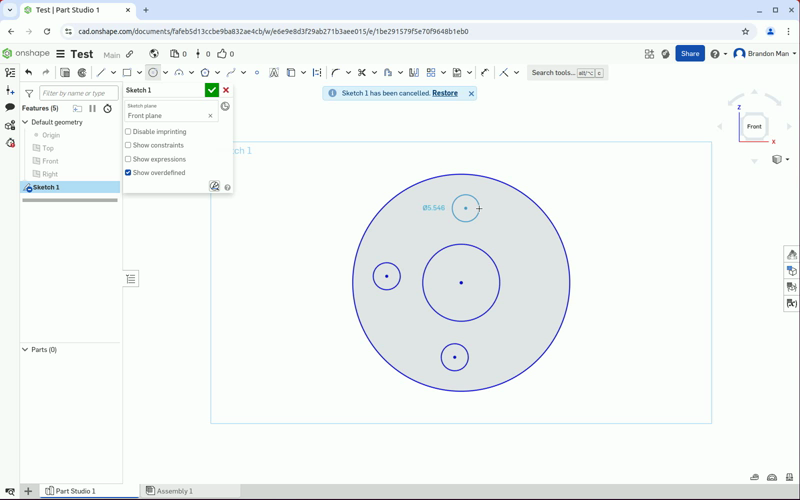
key(esc)
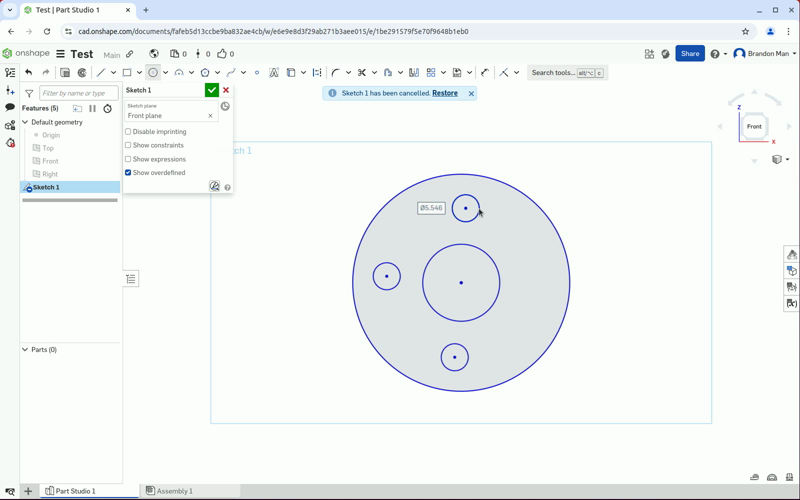
key(c)
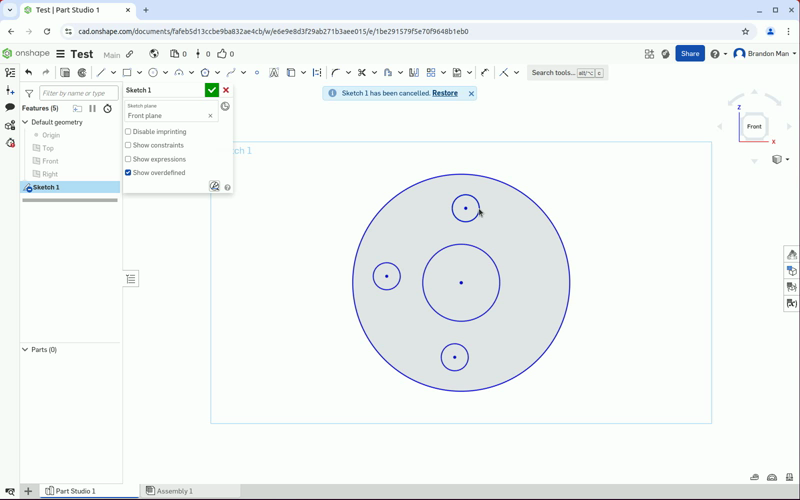
key_down(shift)
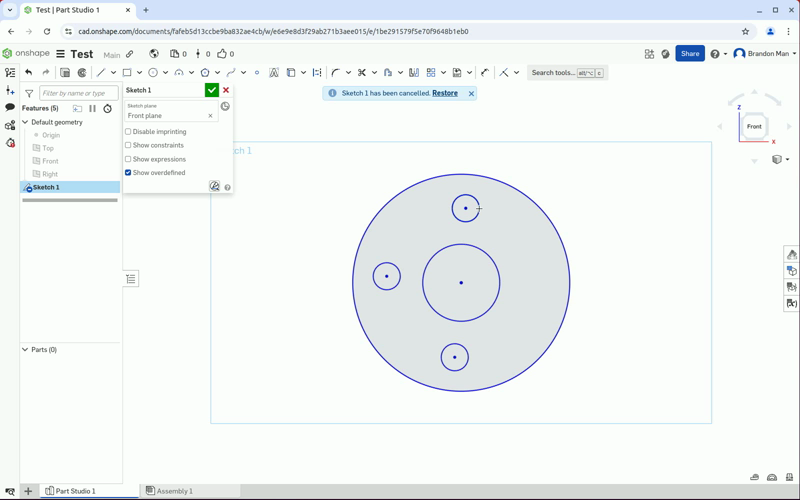
mouse_move(533, 289)
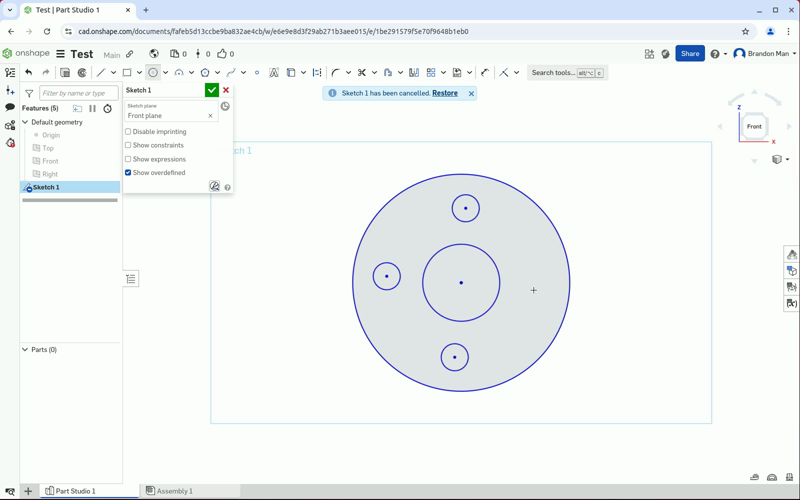
click(533, 289)
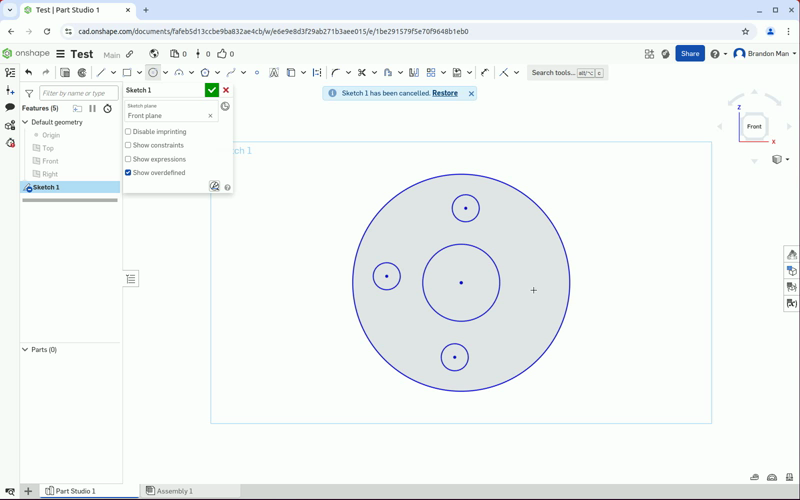
key_up(shift)
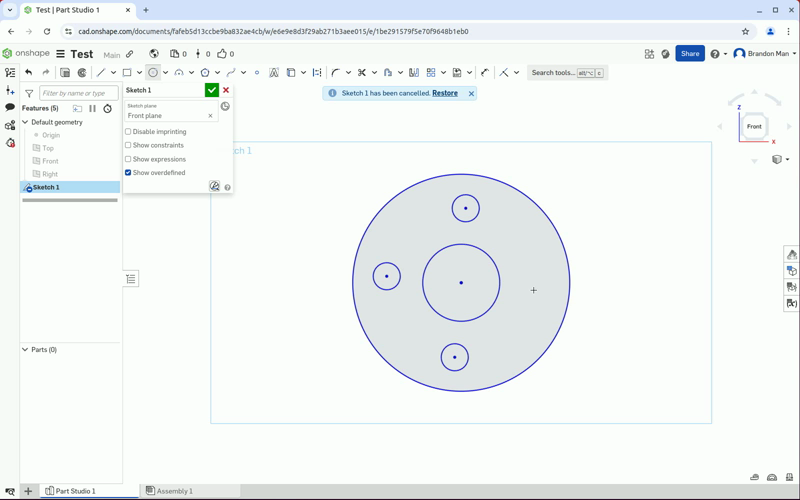
mouse_move(547, 289)
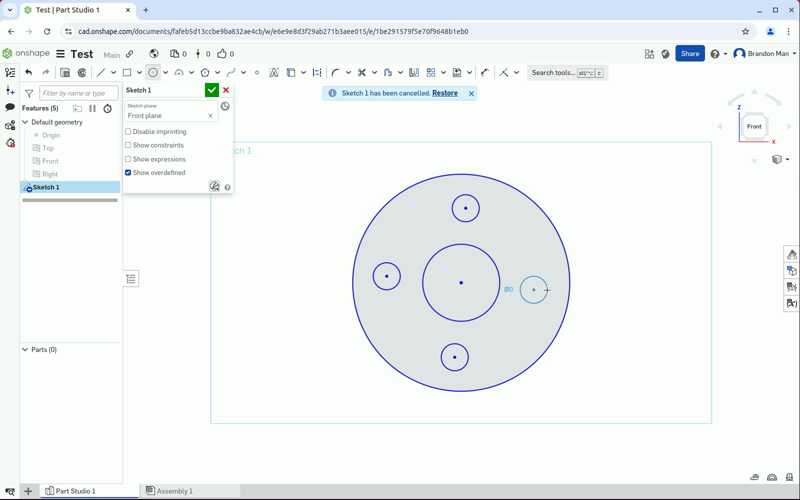
click(547, 289)
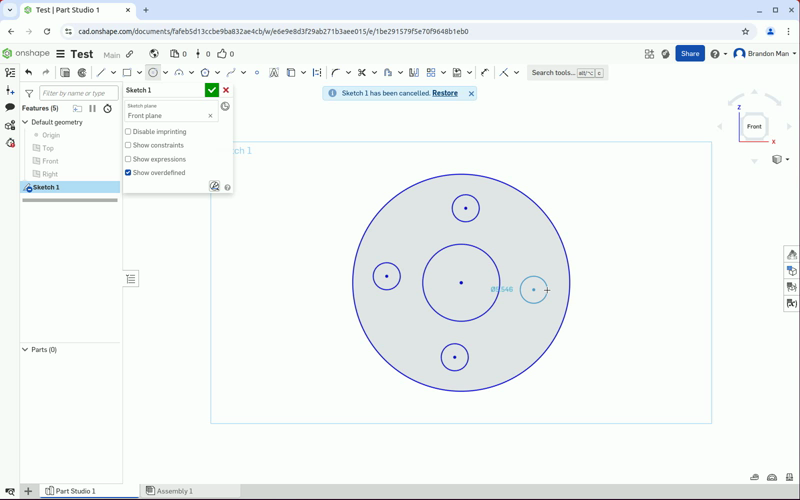
key(esc)
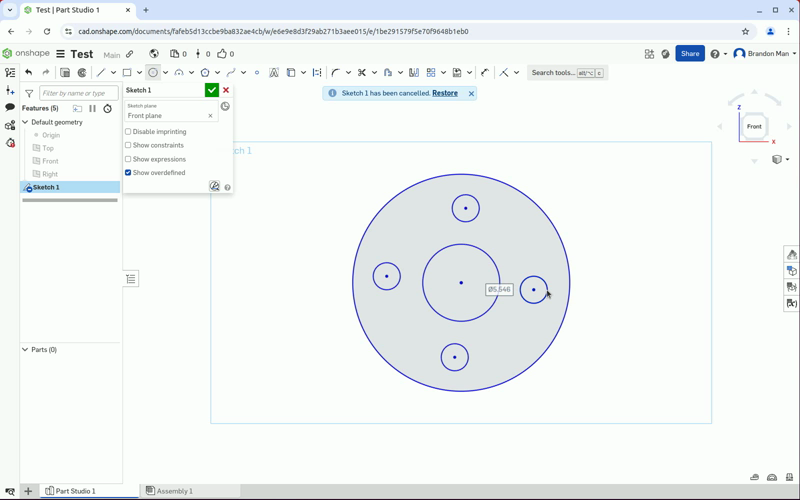
mouse_move(524, 224)
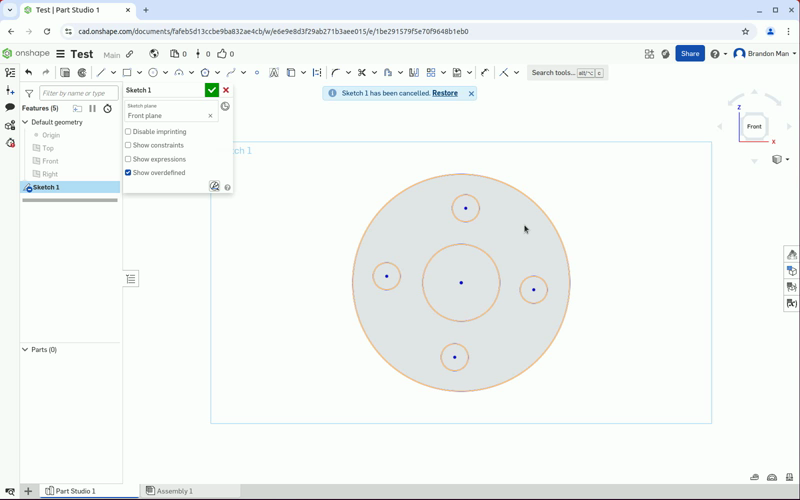
click(524, 224)
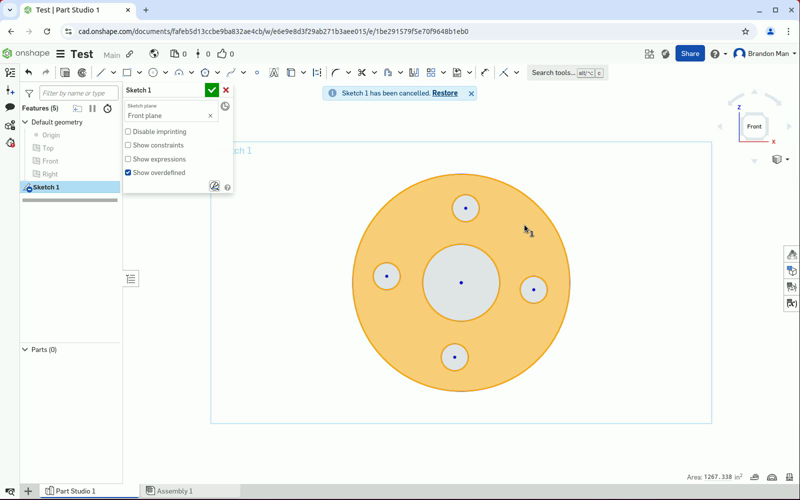
mouse_move(73, 352)
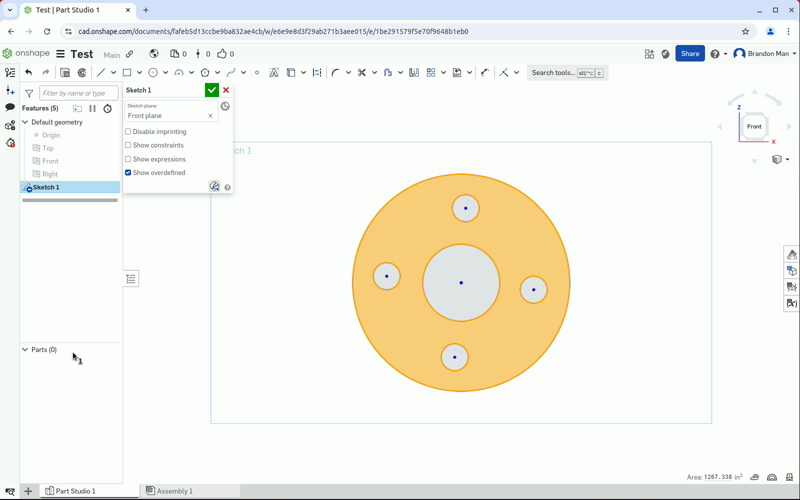
key(shift+y)
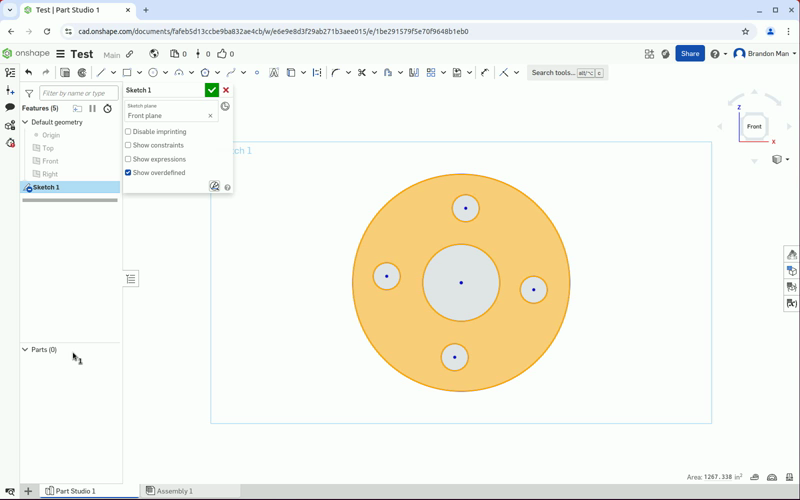
key(shift+e)
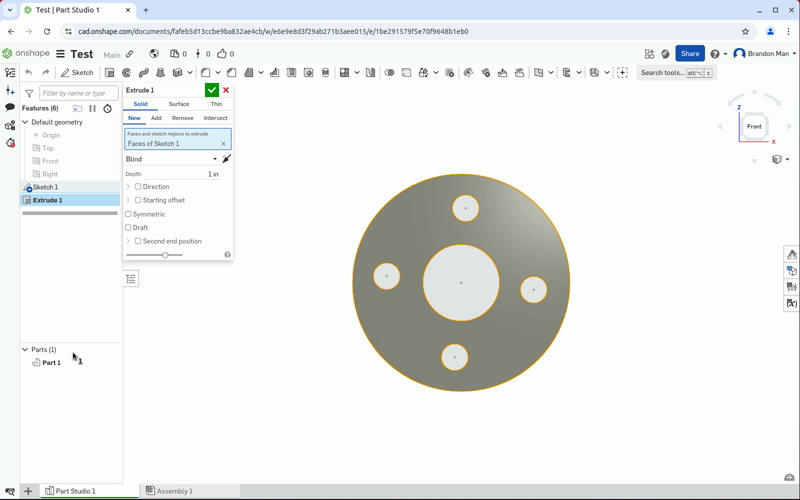
mouse_move(143, 106)
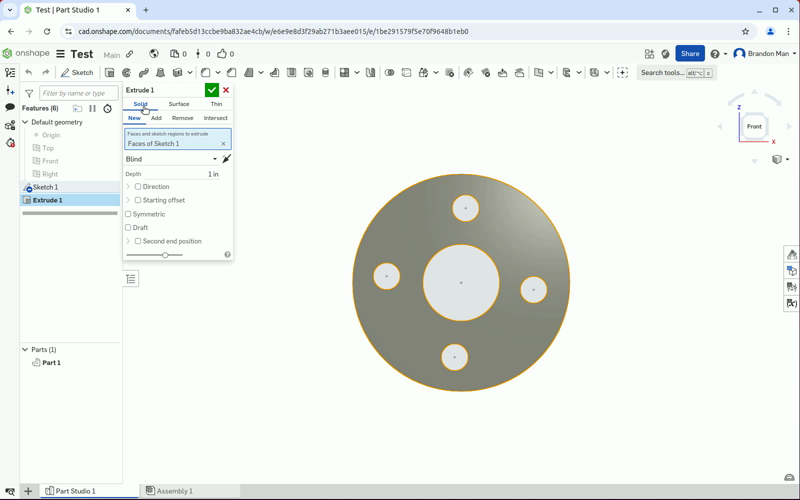
click(143, 106)
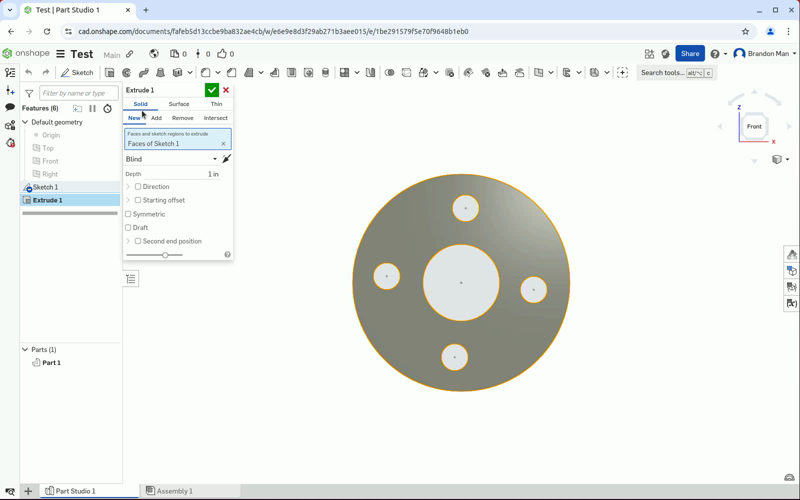
mouse_move(137, 120)
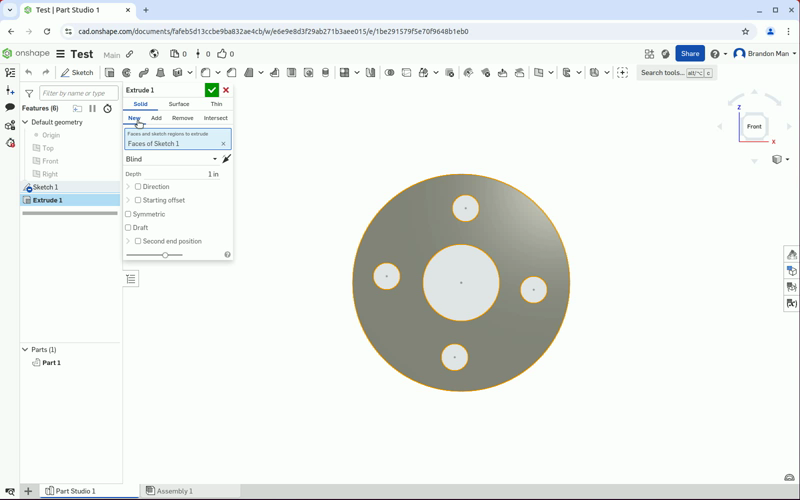
click(137, 120)
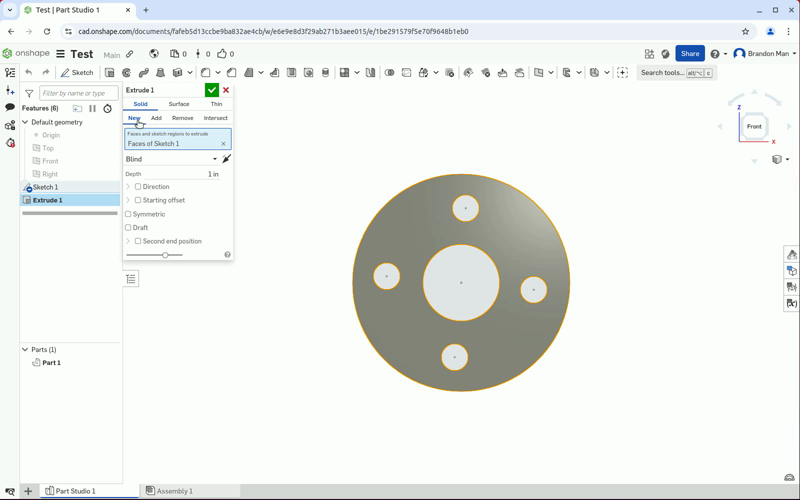
key(tab, 4)
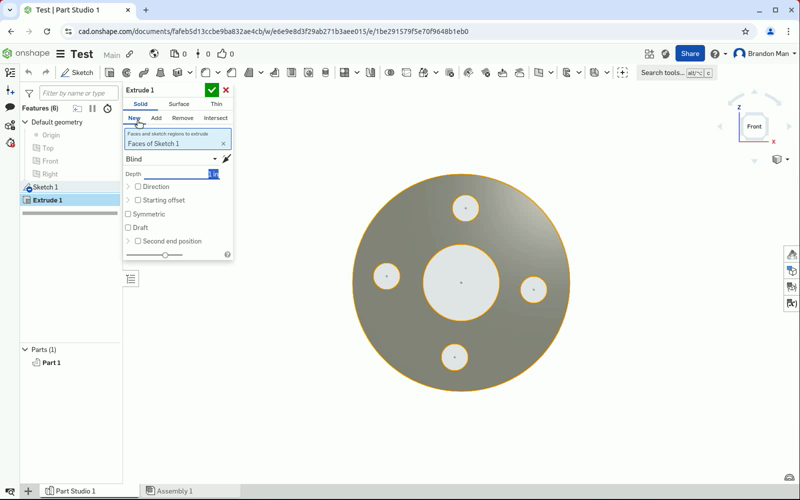
text(7.702)
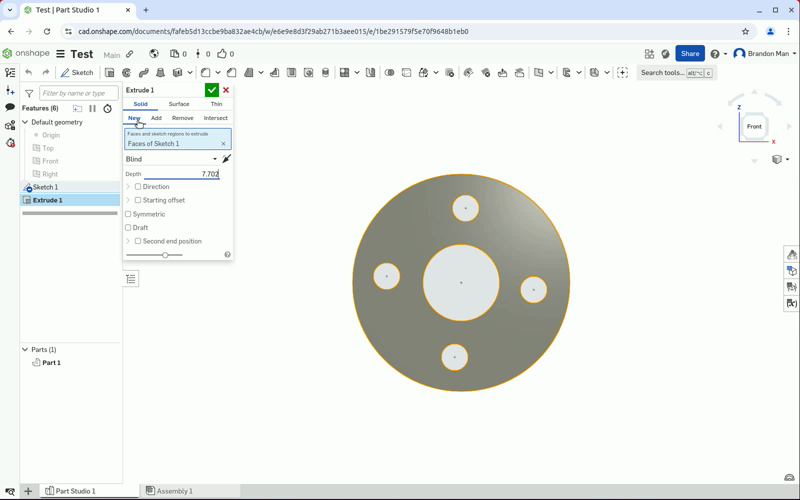
key(tab, 3)
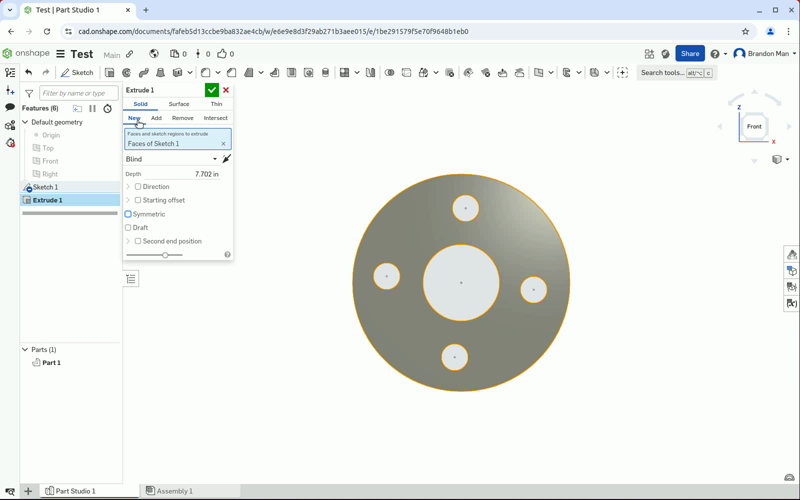
key(space)
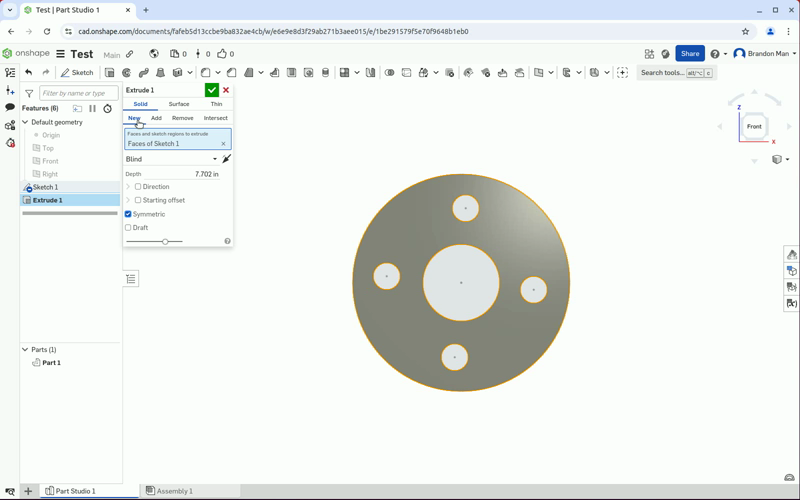
key(enter)
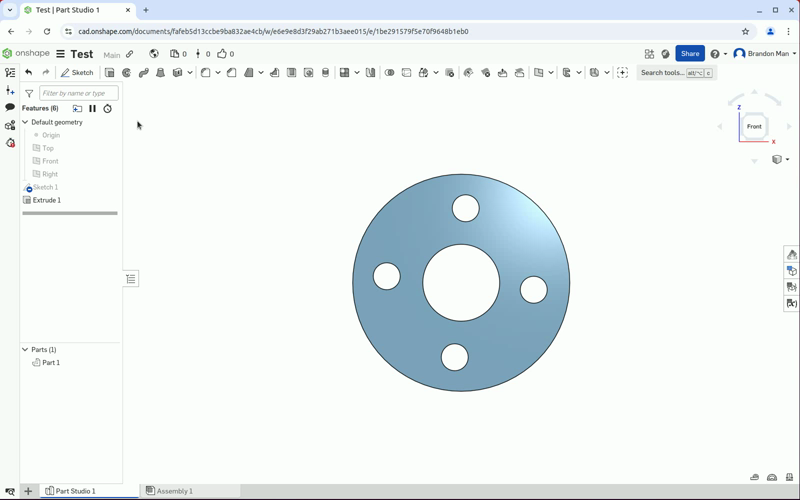
key(shift+h)
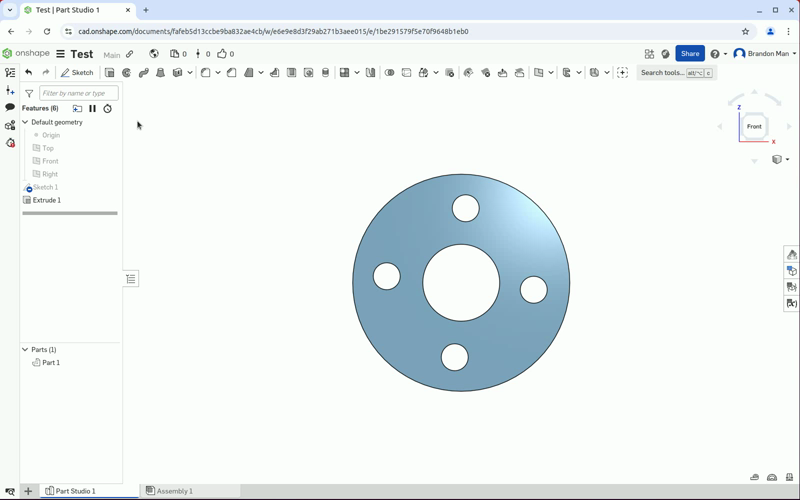
key(shift+h)
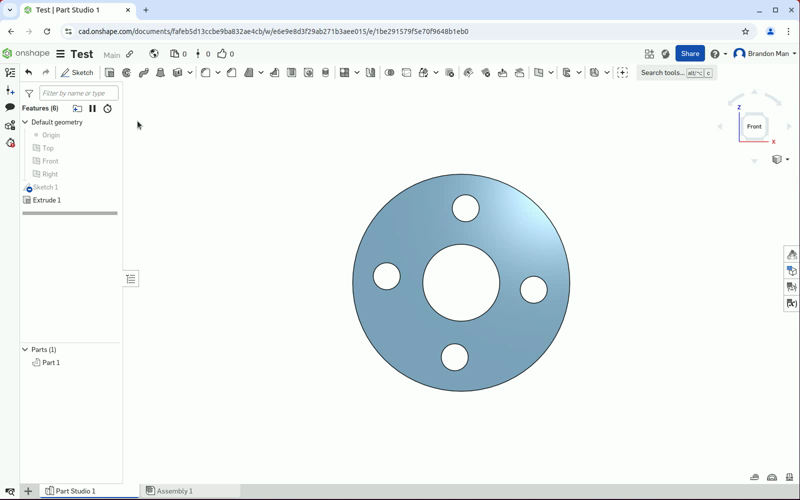
mouse_move(73, 189)
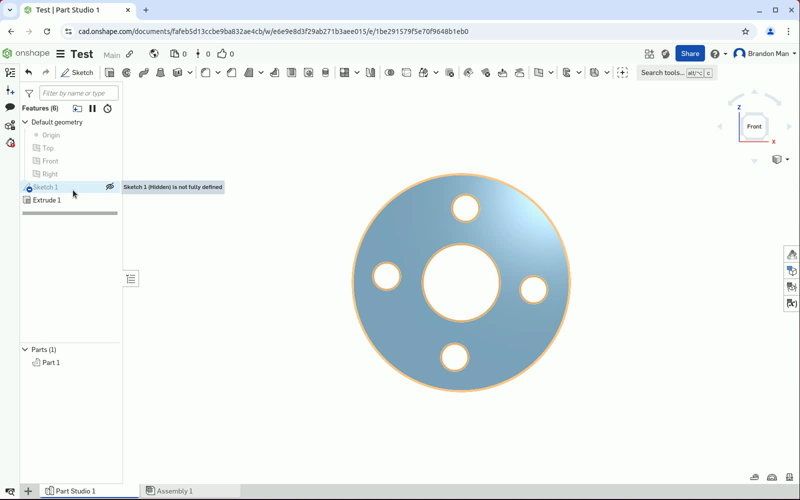
click(73, 189)
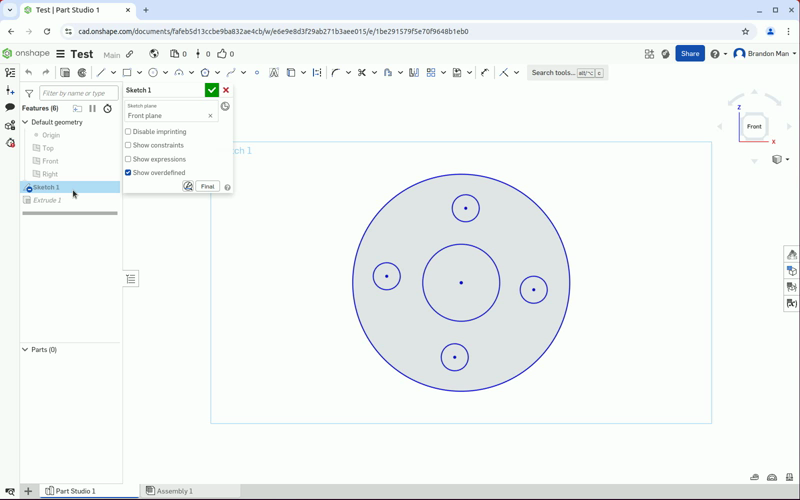
mouse_move(229, 92)
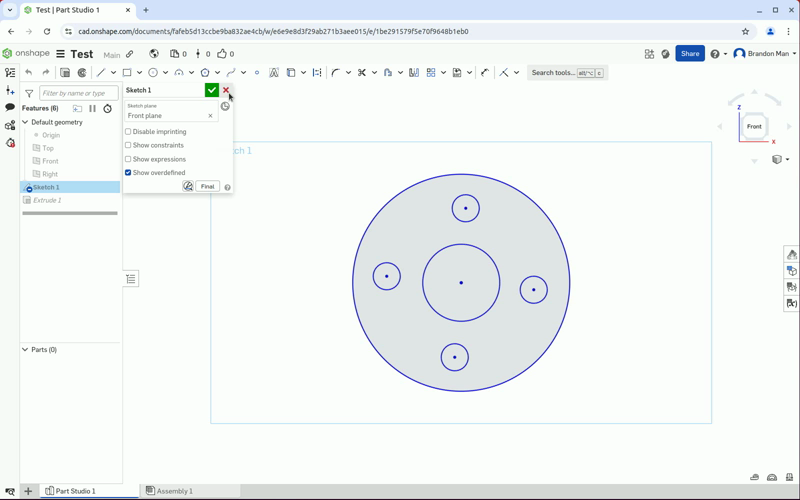
click(229, 92)
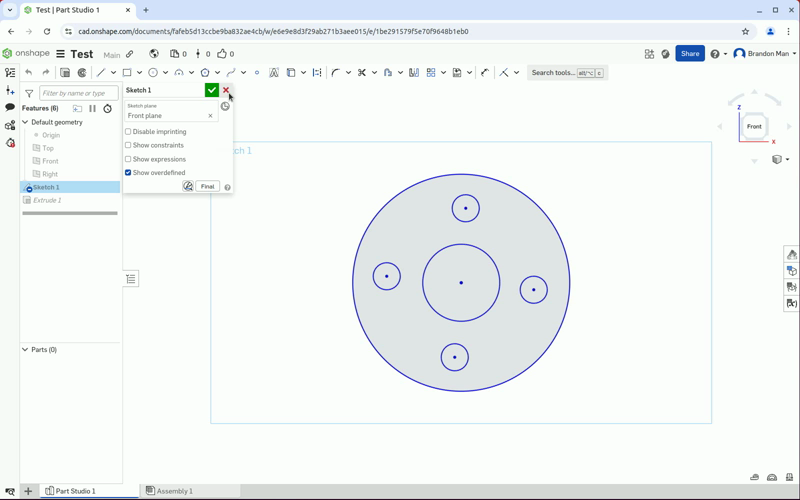
key(shift+s)
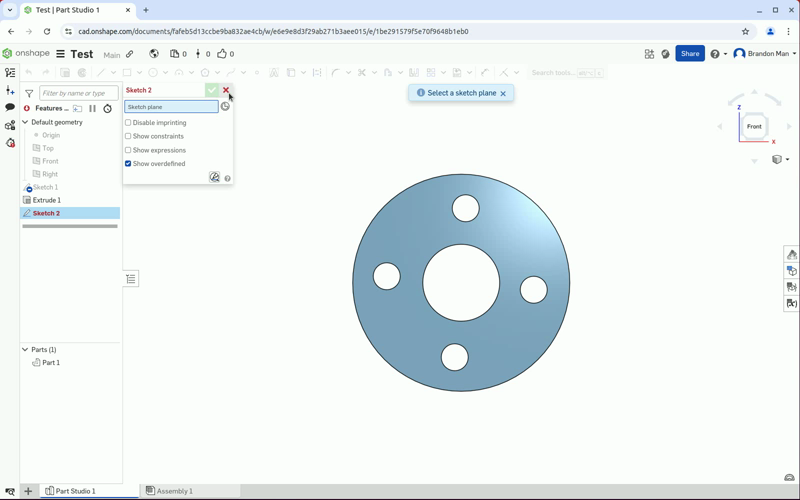
mouse_move(73, 163)
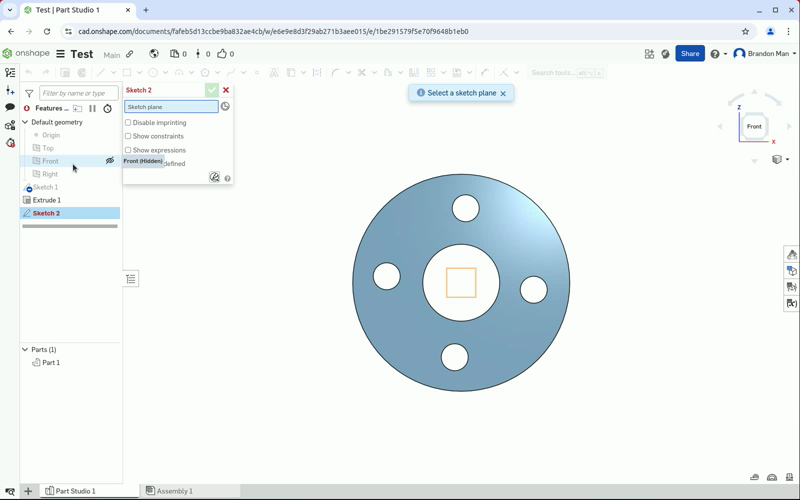
click(73, 163)
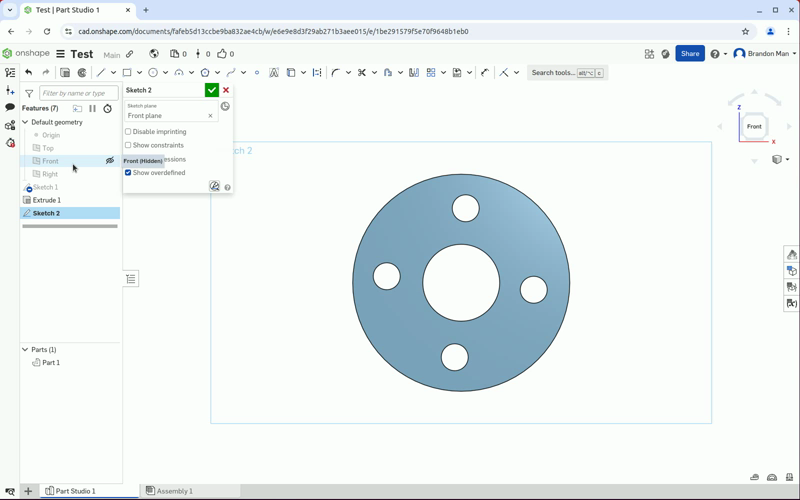
mouse_move(73, 352)
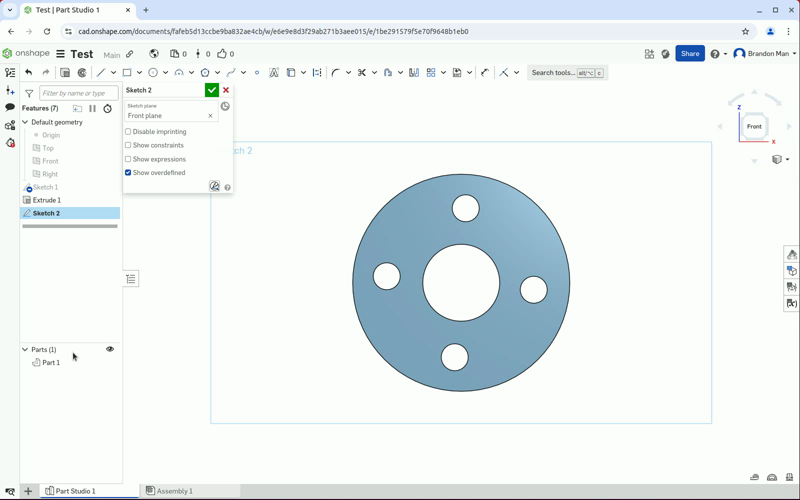
key(y)
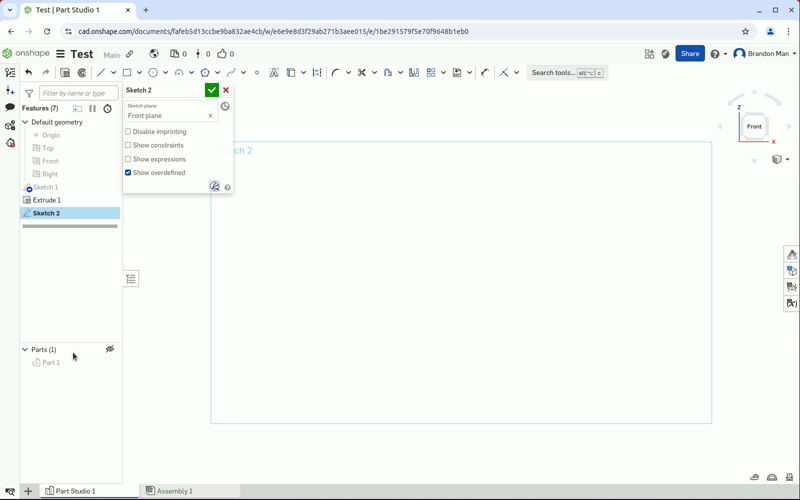
key(c)
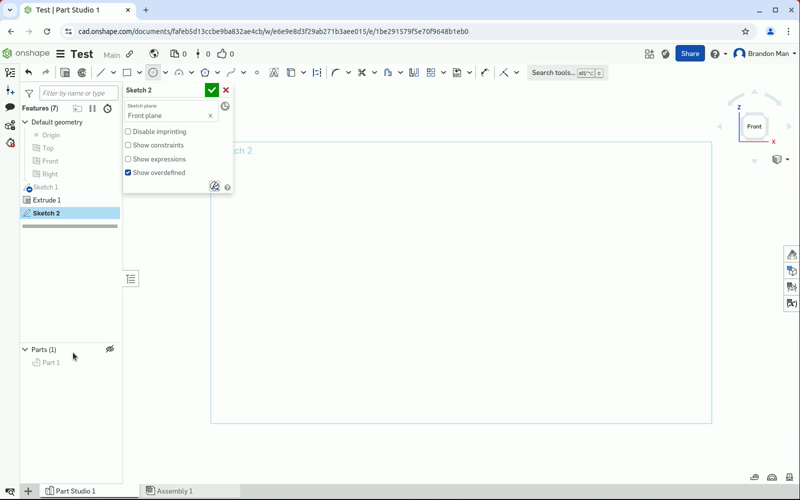
key_down(shift)
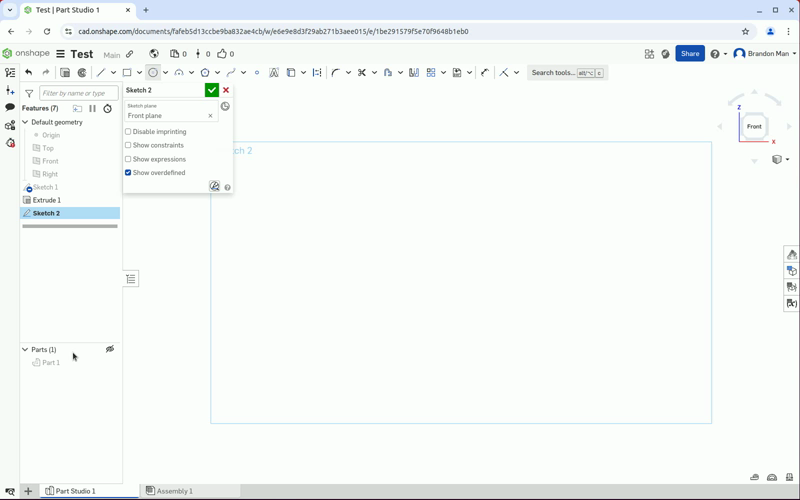
mouse_move(461, 282)
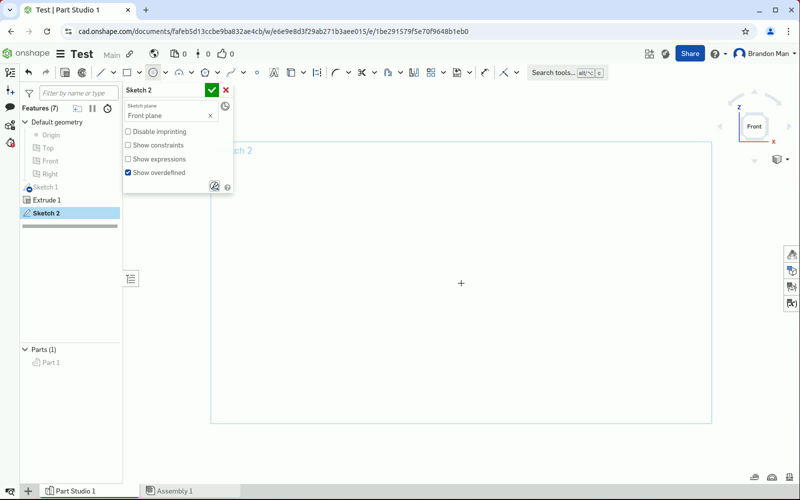
click(461, 282)
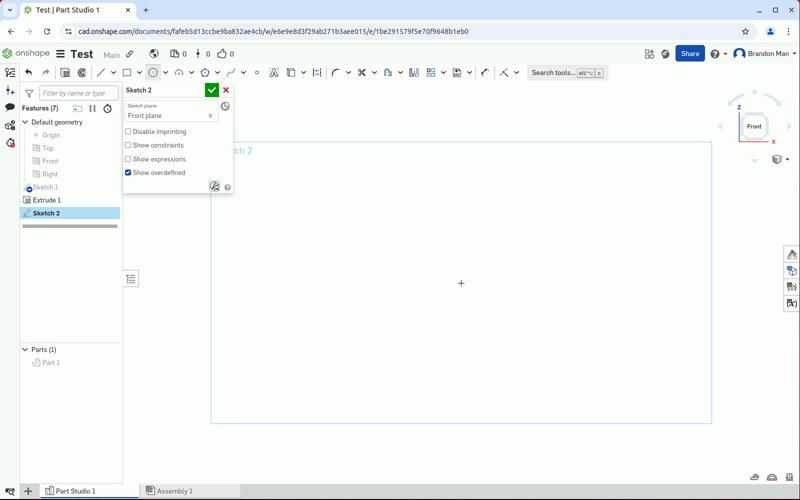
key_up(shift)
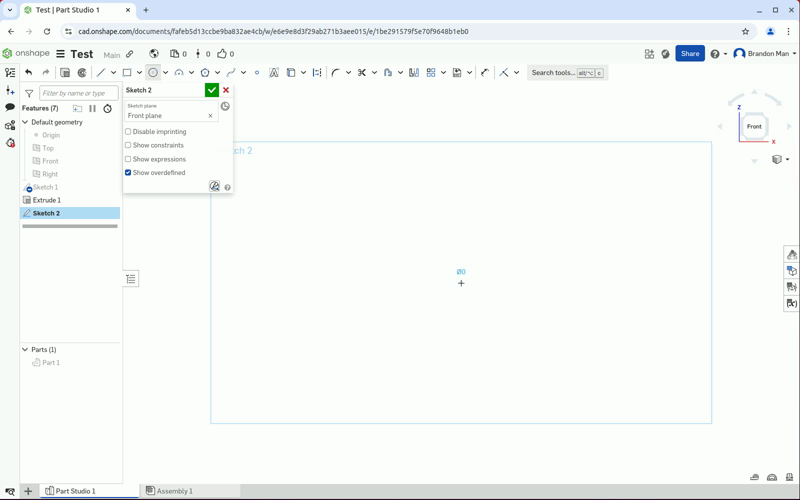
mouse_move(499, 282)
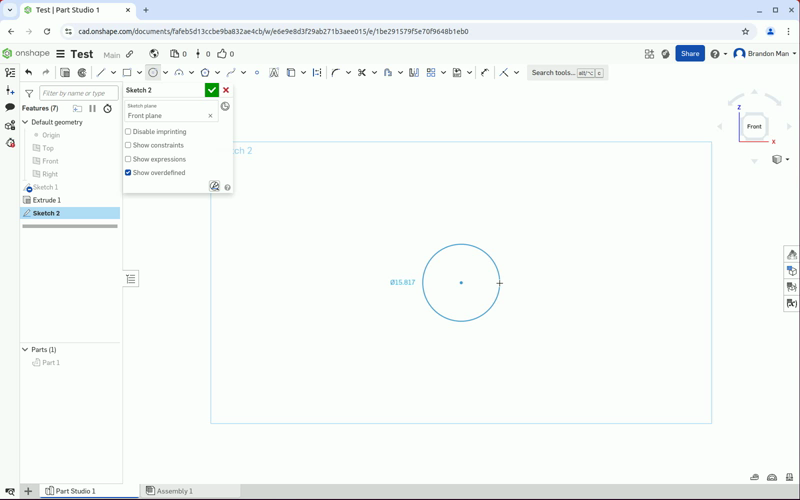
click(499, 282)
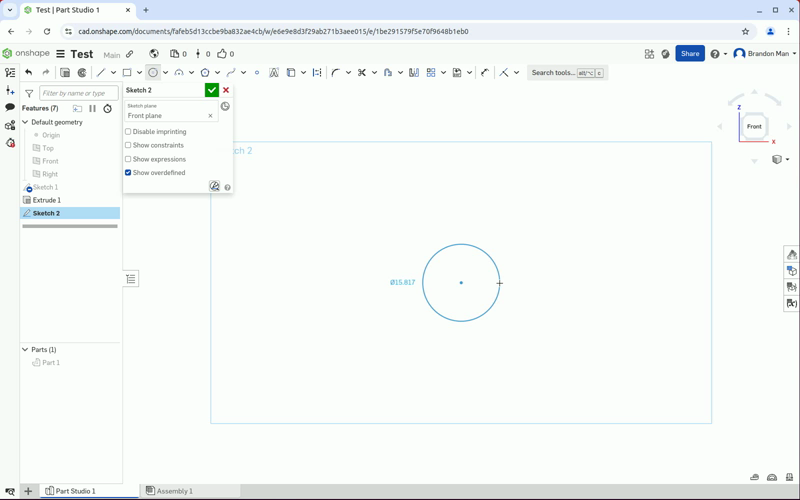
key(esc)
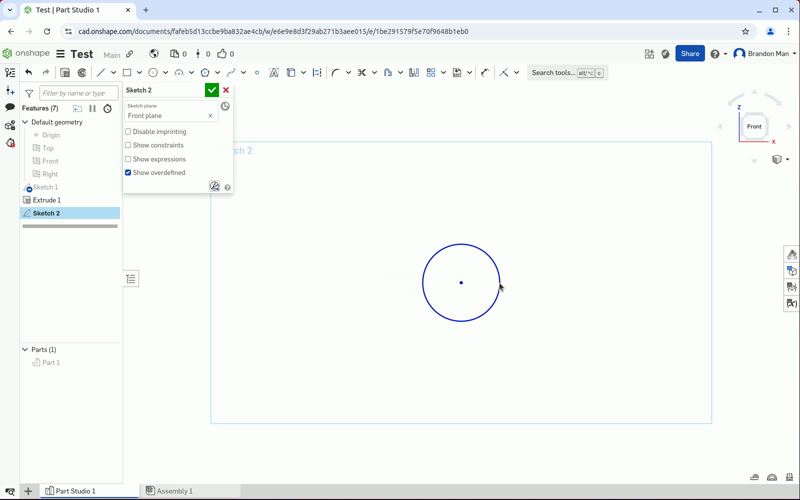
key(c)
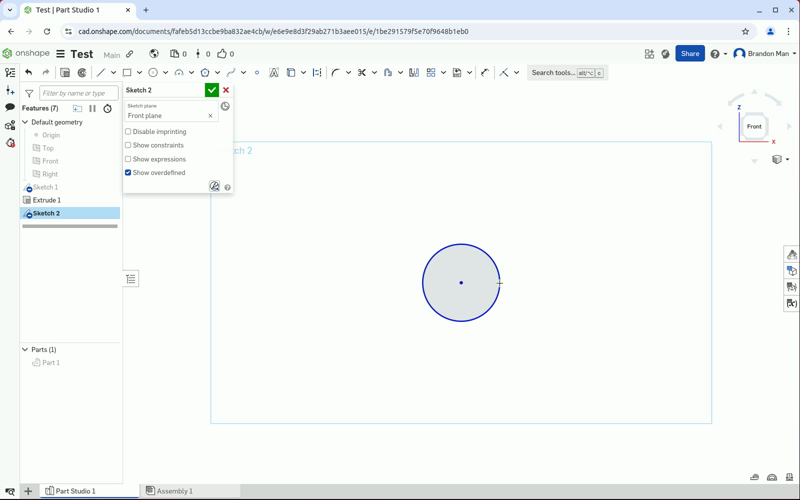
key_down(shift)
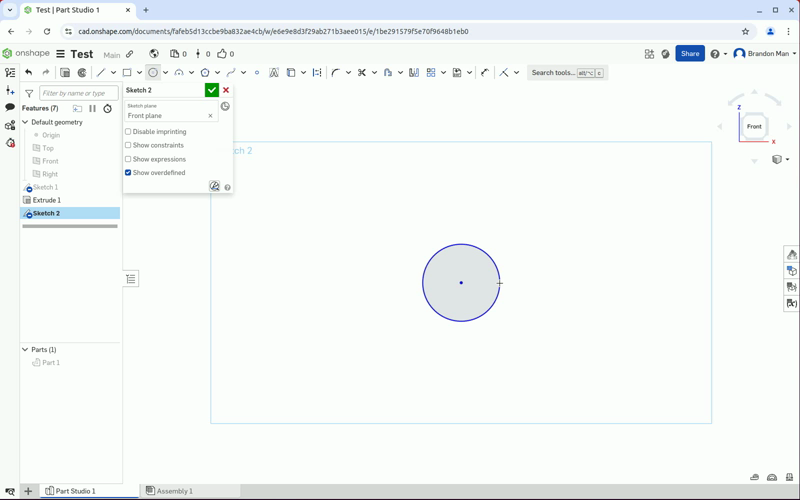
mouse_move(461, 282)
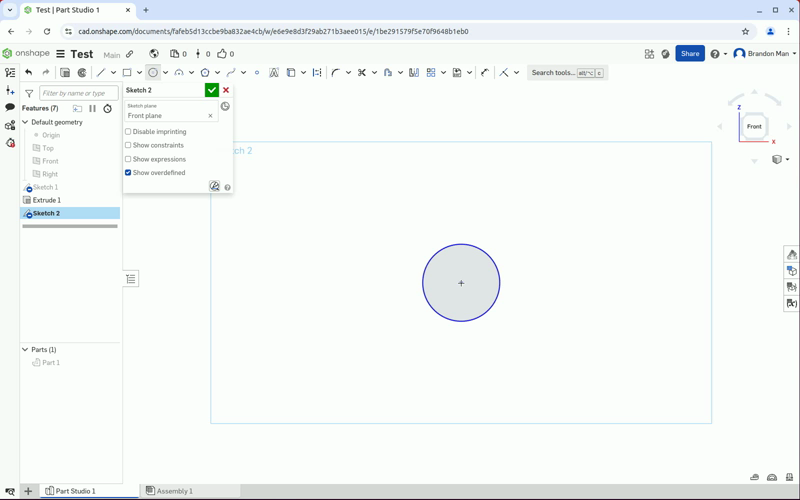
click(461, 282)
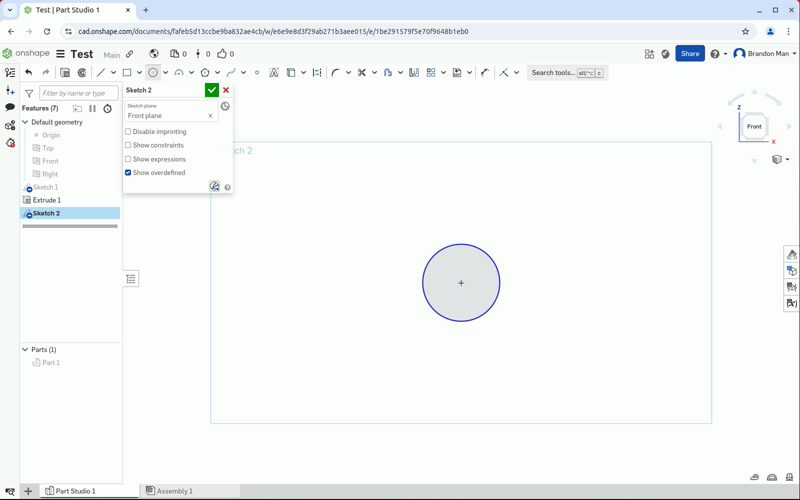
key_up(shift)
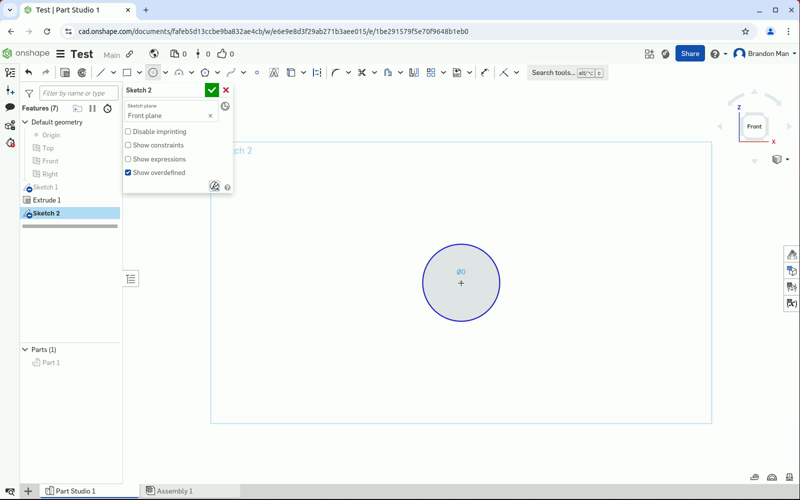
mouse_move(475, 282)
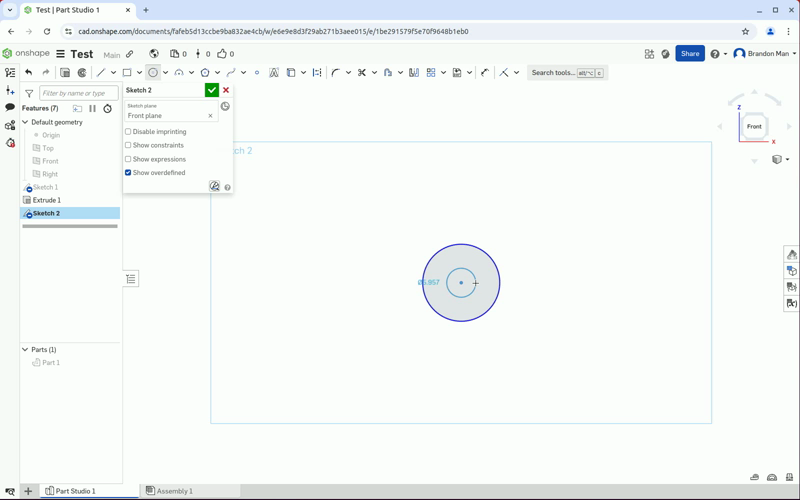
click(475, 282)
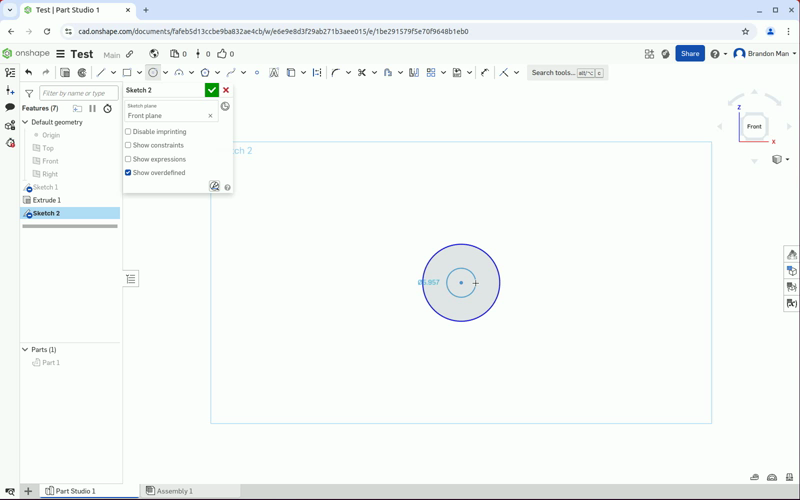
key(esc)
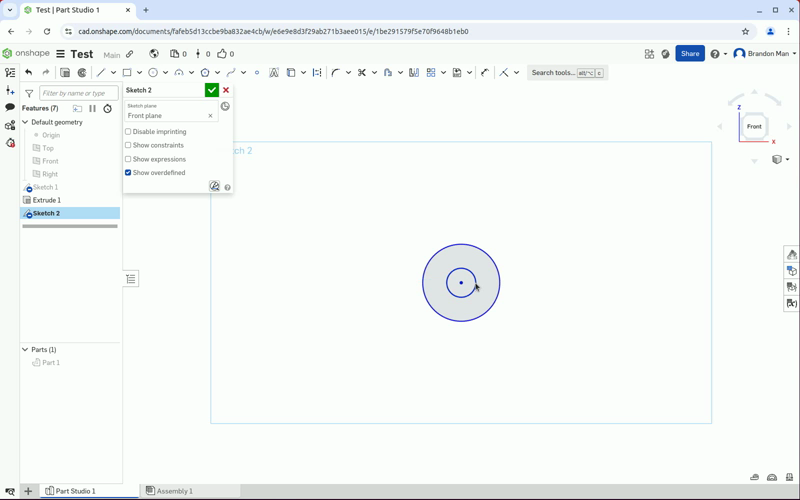
mouse_move(475, 298)
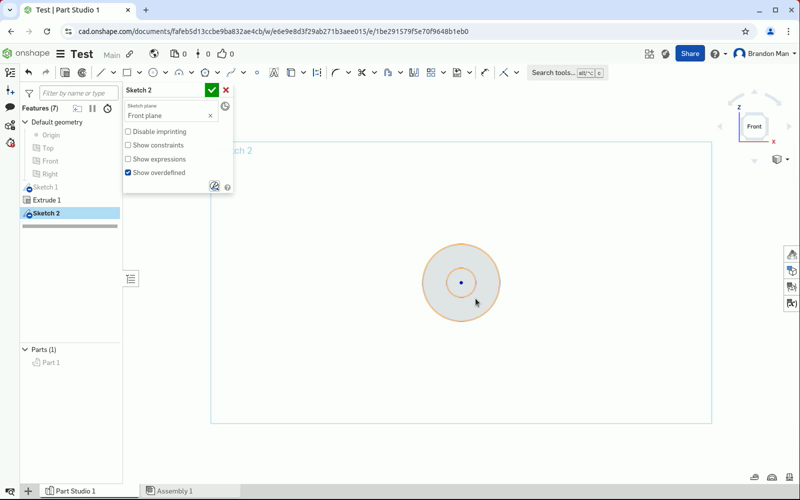
click(475, 298)
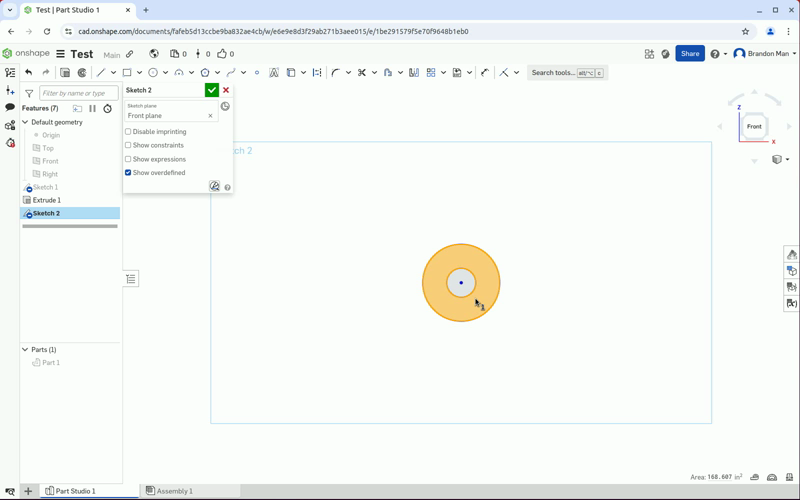
mouse_move(73, 352)
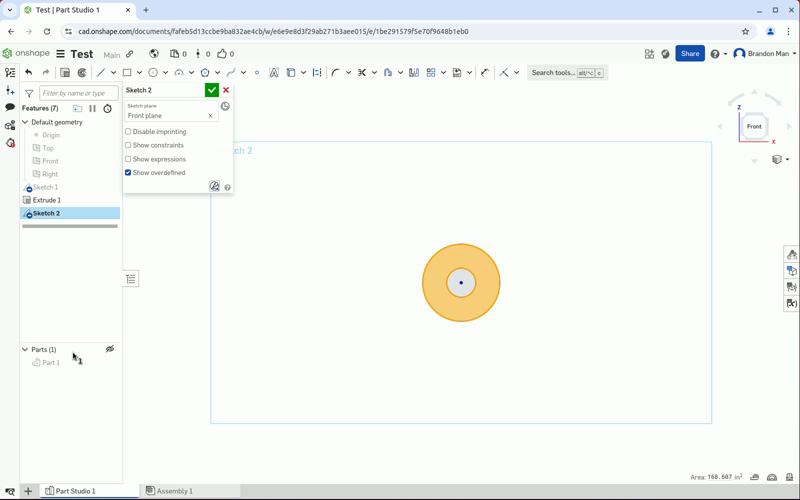
key(shift+y)
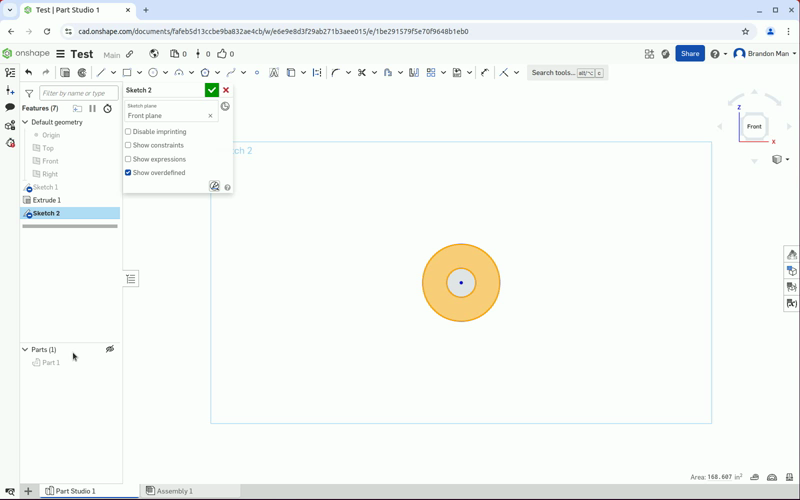
key(shift+e)
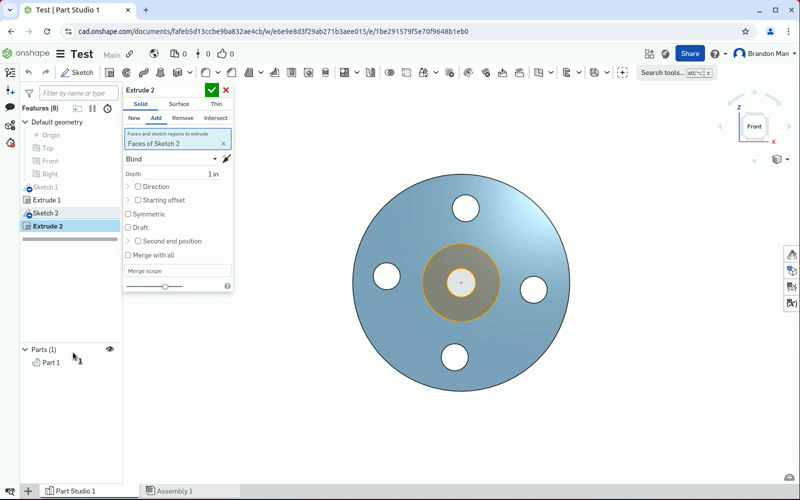
mouse_move(143, 106)
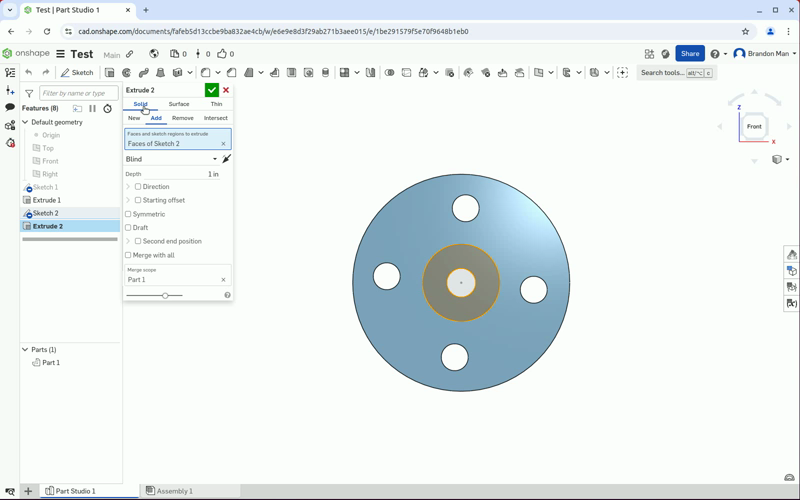
click(143, 106)
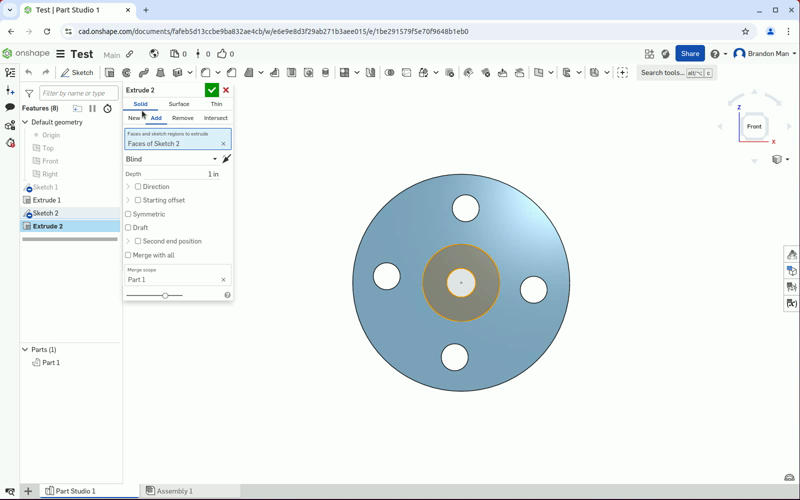
mouse_move(137, 120)
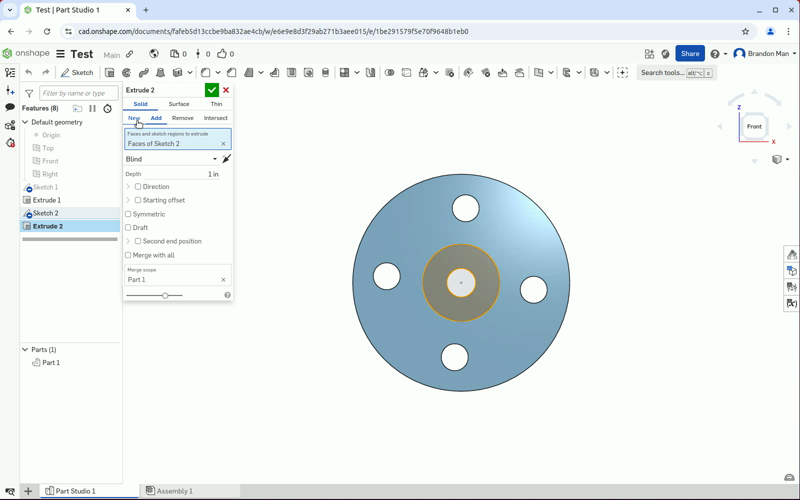
click(137, 120)
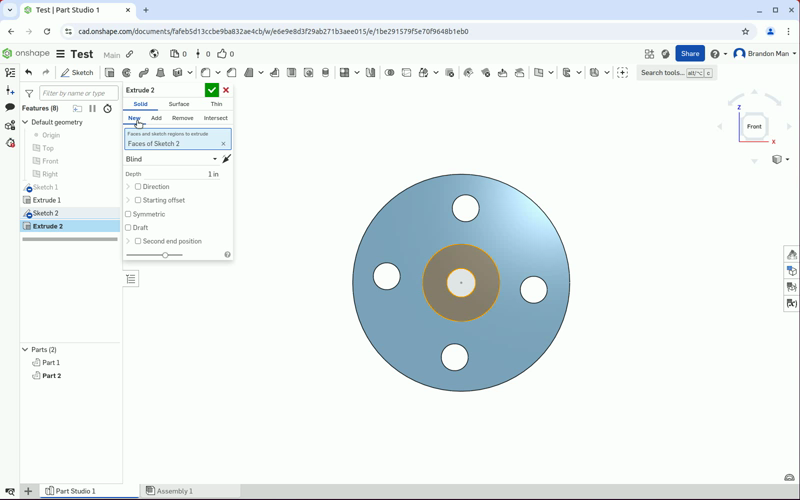
key(tab, 4)
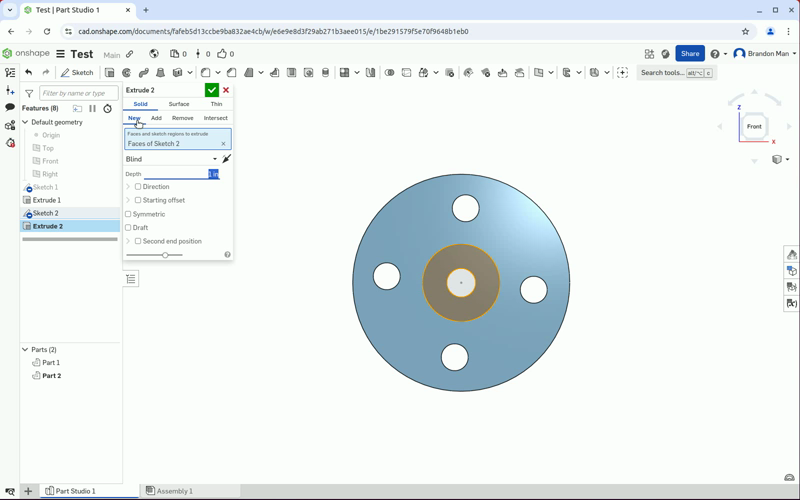
text(11.554)
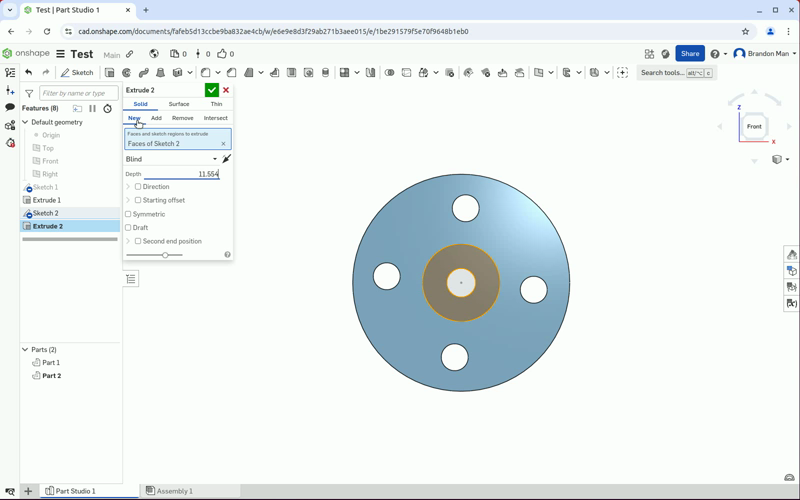
key(tab, 3)
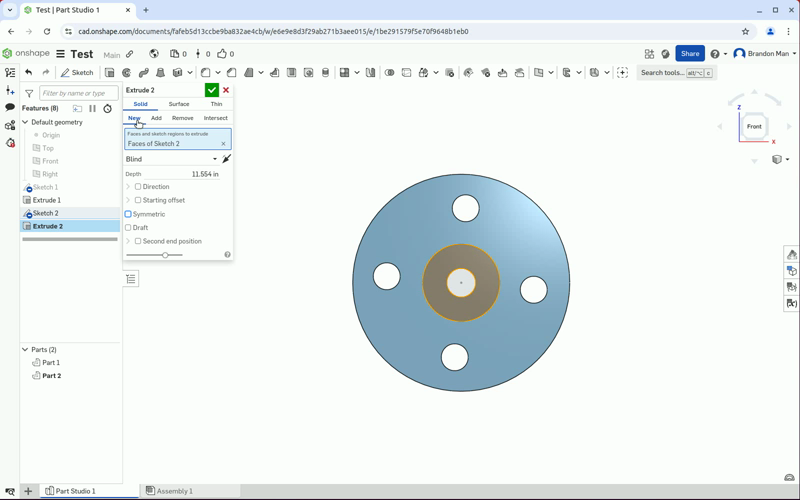
key(space)
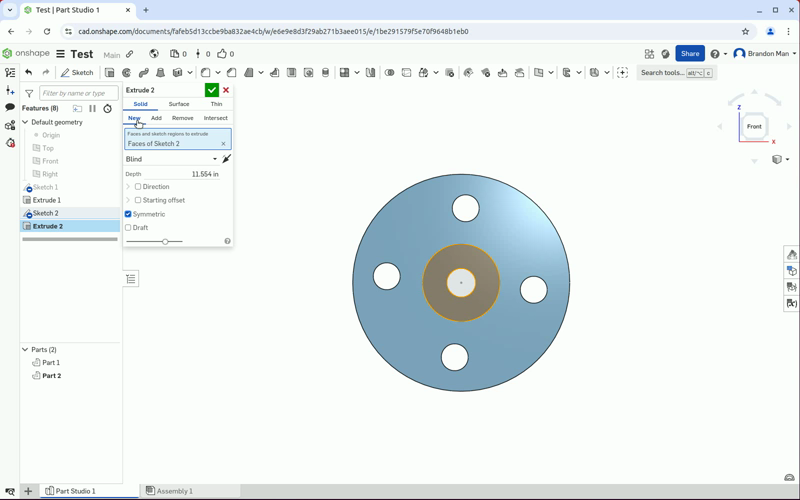
key(enter)
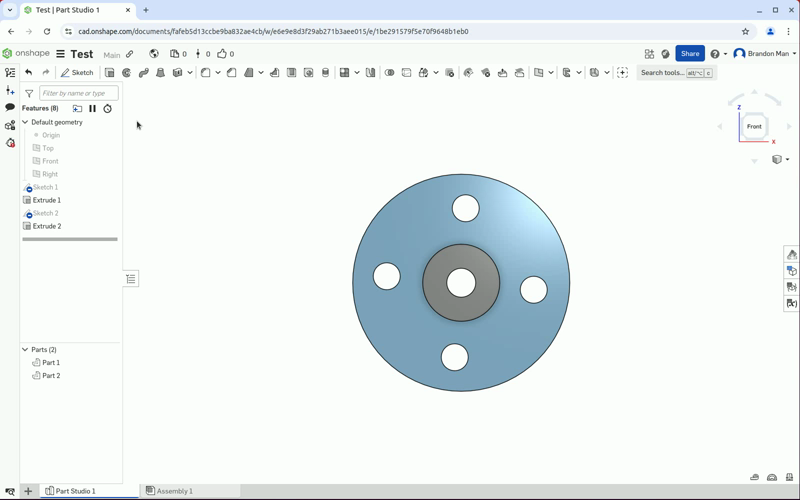
key(shift+h)
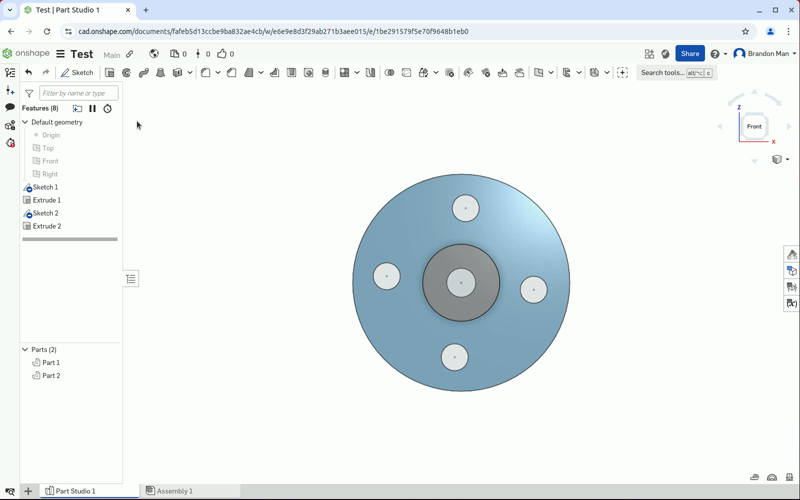
key(shift+h)
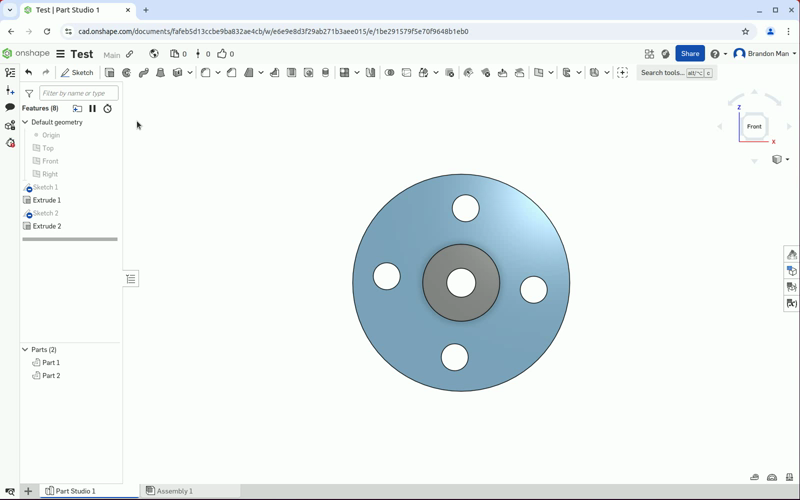
mouse_move(73, 189)
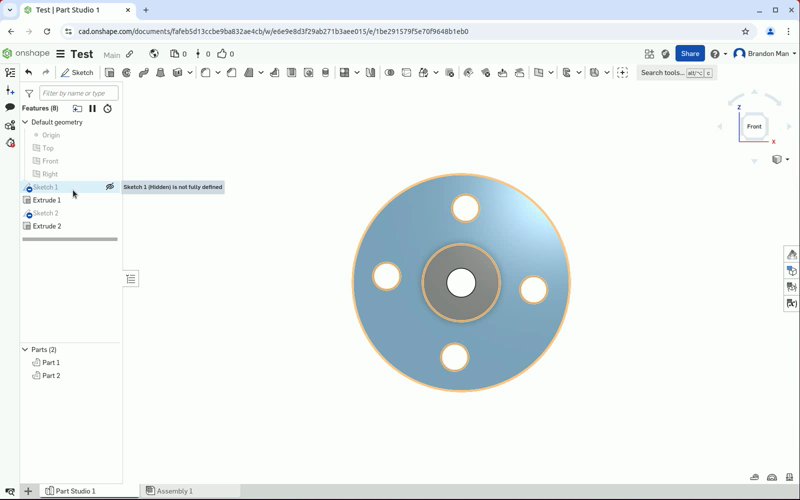
click(73, 189)
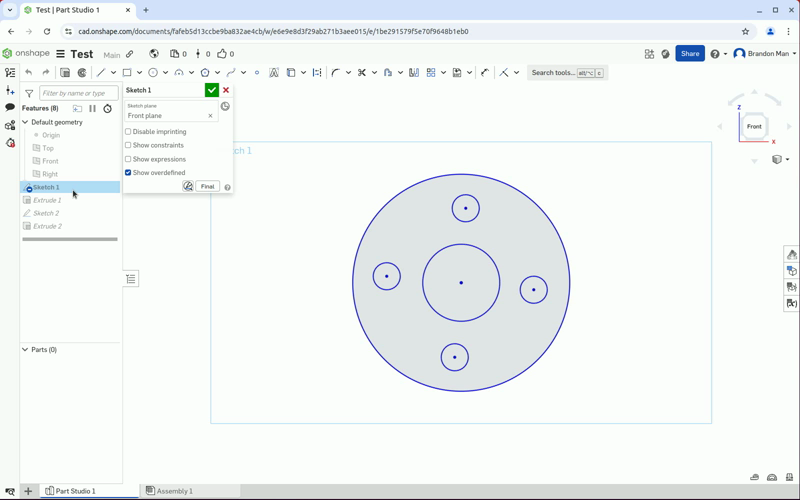
mouse_move(229, 92)
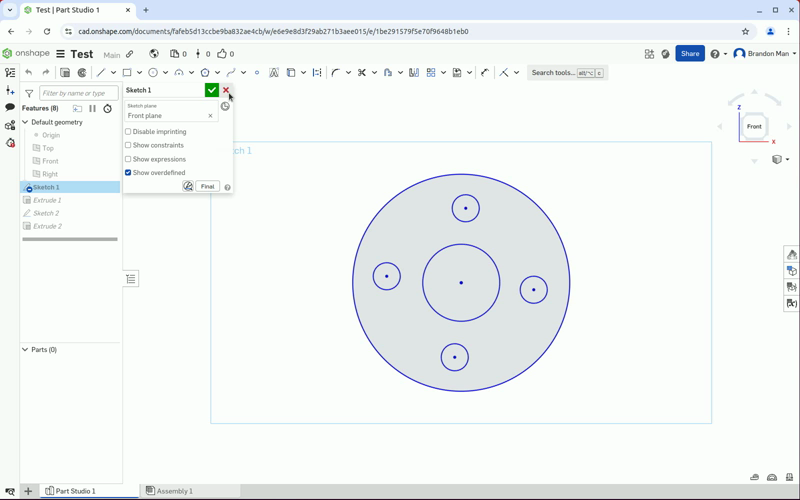
click(229, 92)
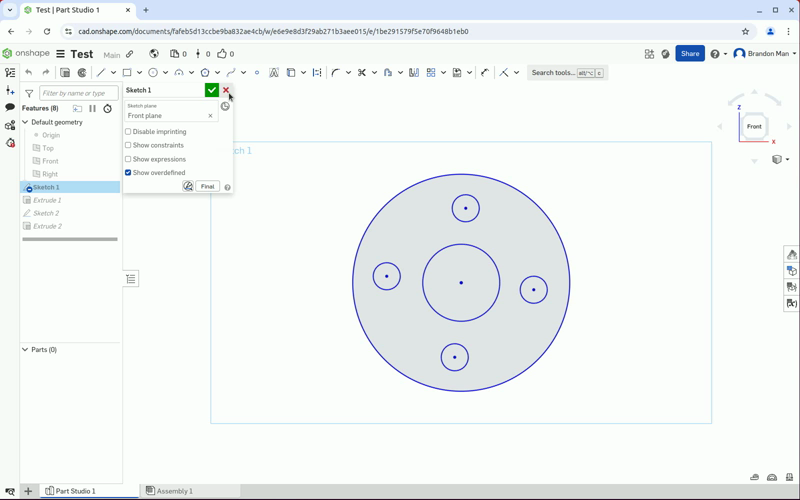
key(shift+s)
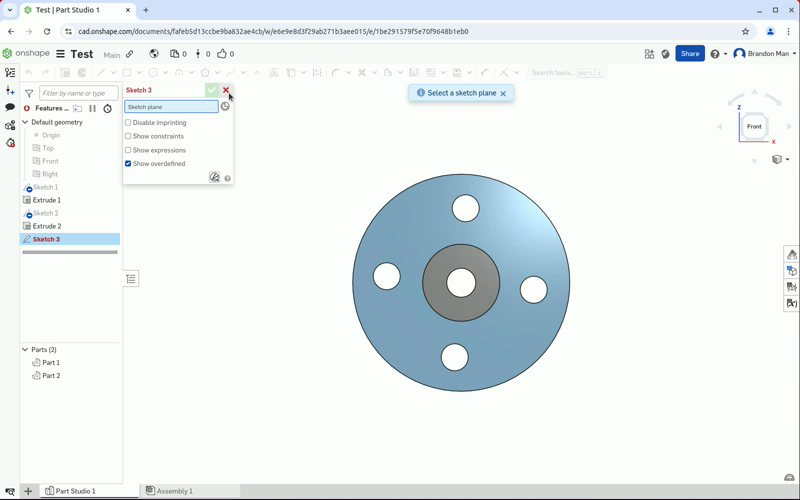
mouse_move(73, 163)
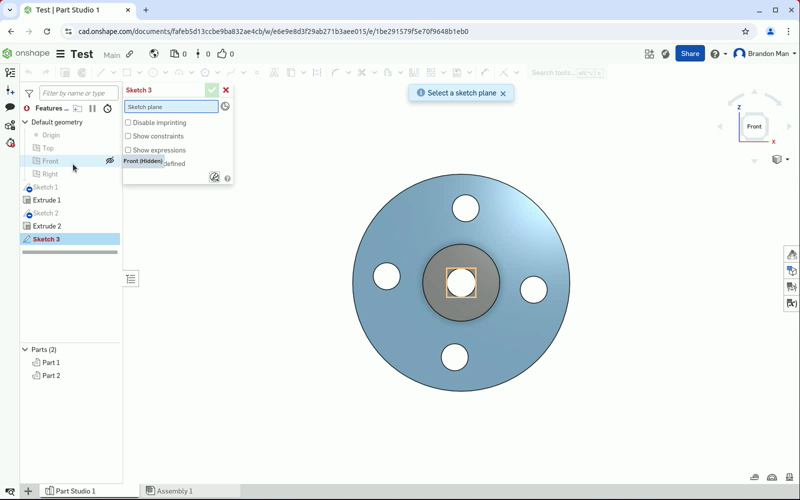
click(73, 163)
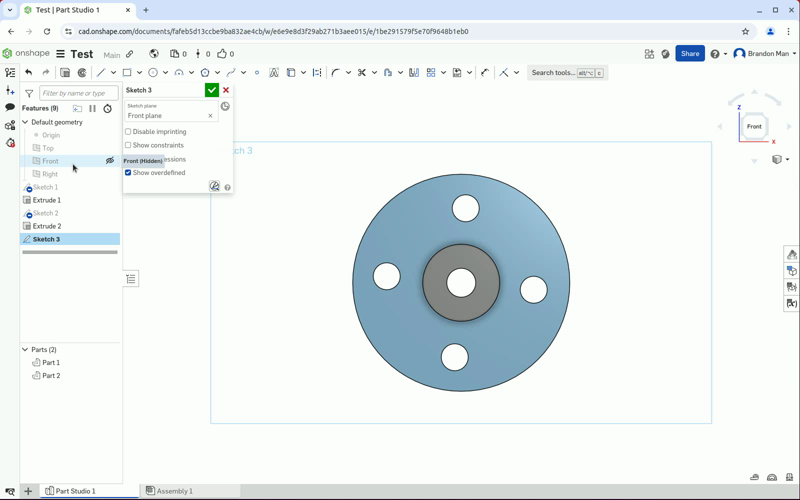
mouse_move(73, 352)
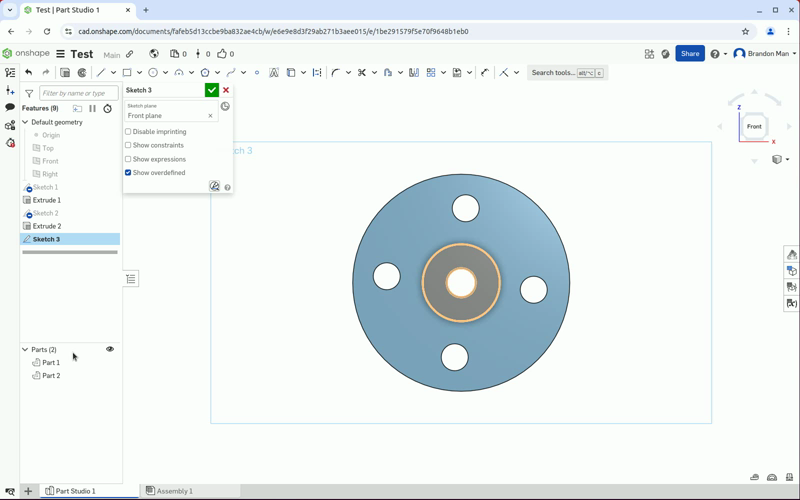
key(y)
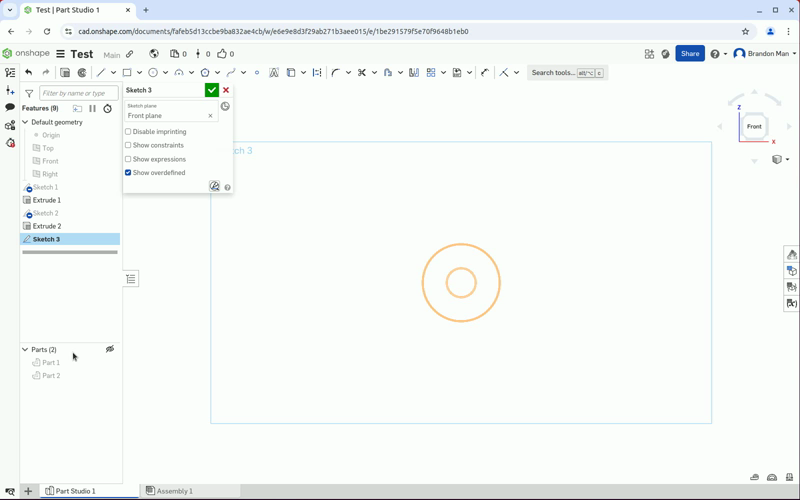
key(c)
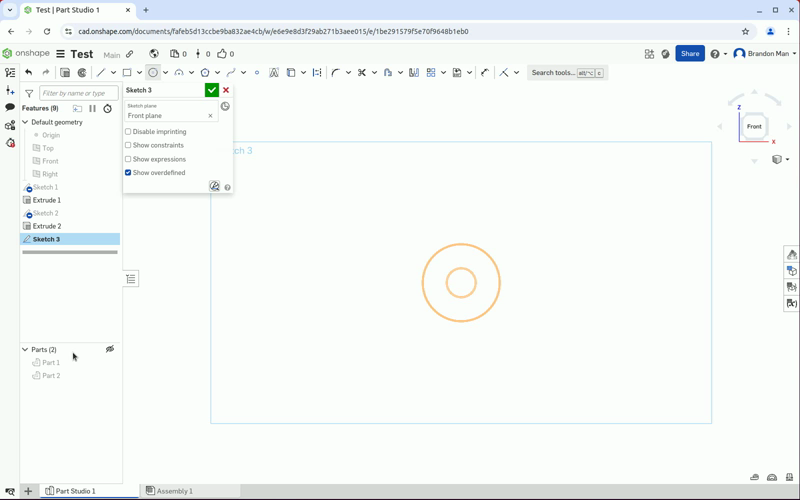
key_down(shift)
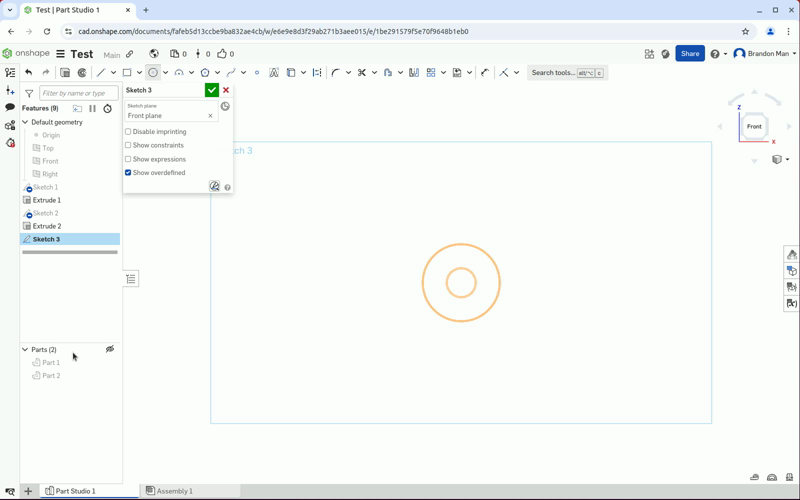
mouse_move(461, 282)
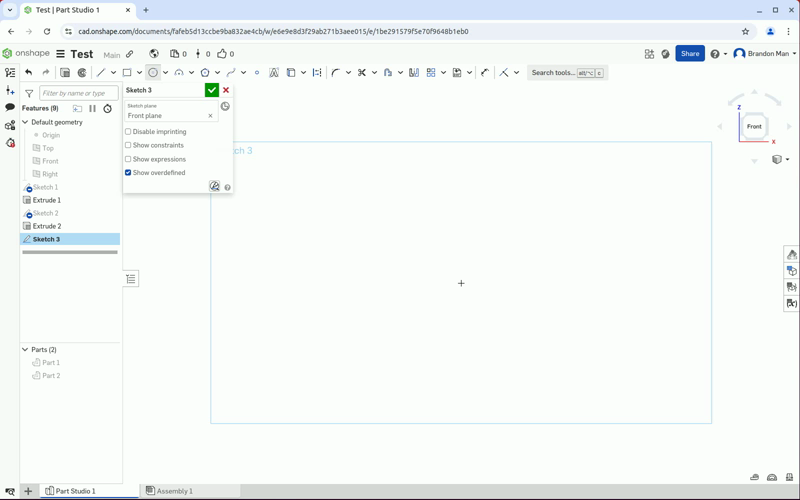
click(461, 282)
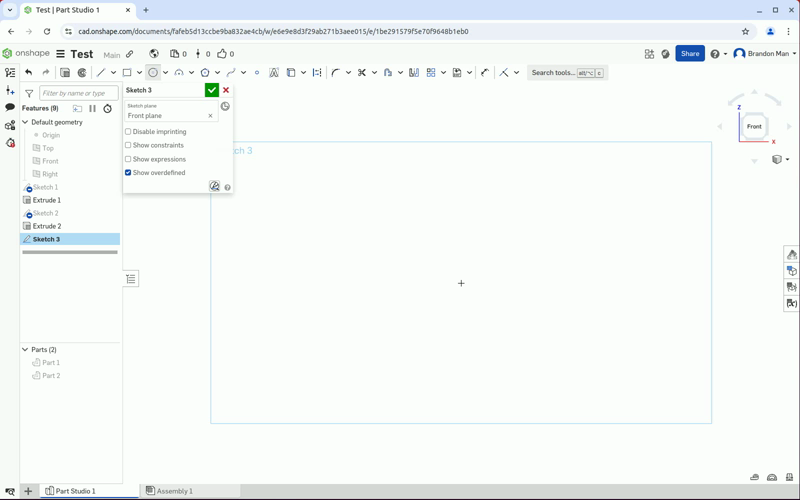
key_up(shift)
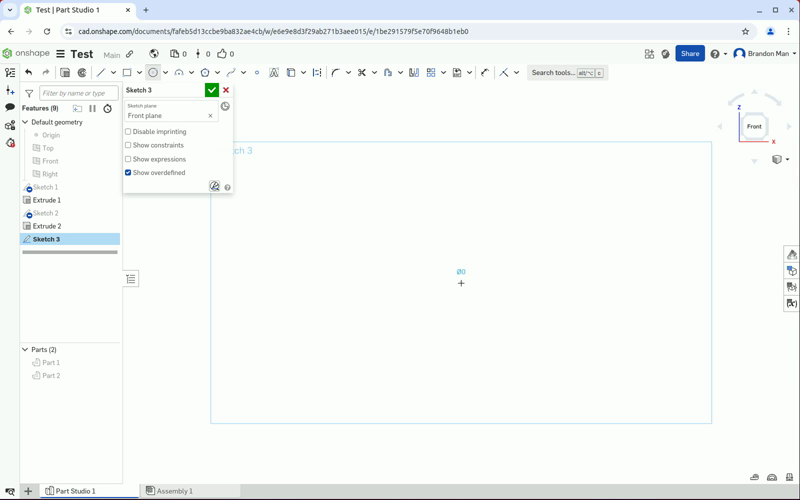
mouse_move(574, 282)
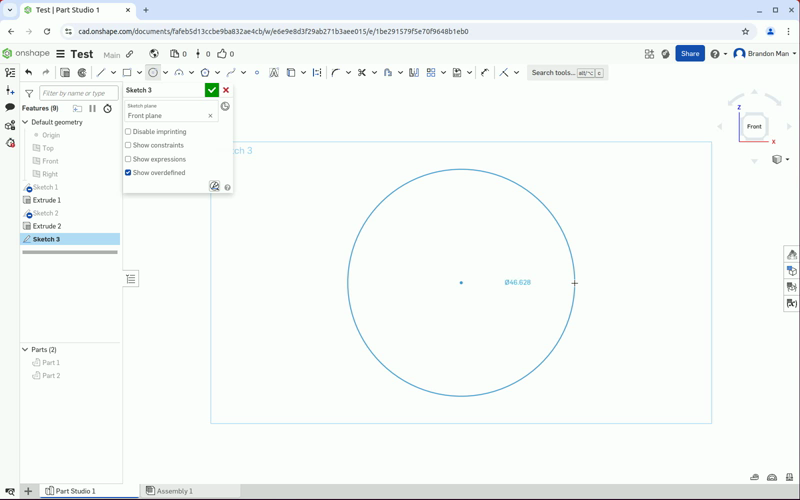
click(574, 282)
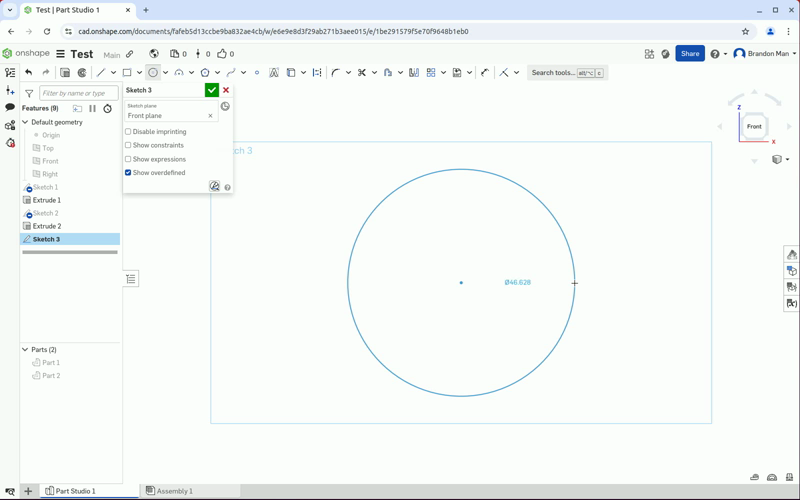
key(esc)
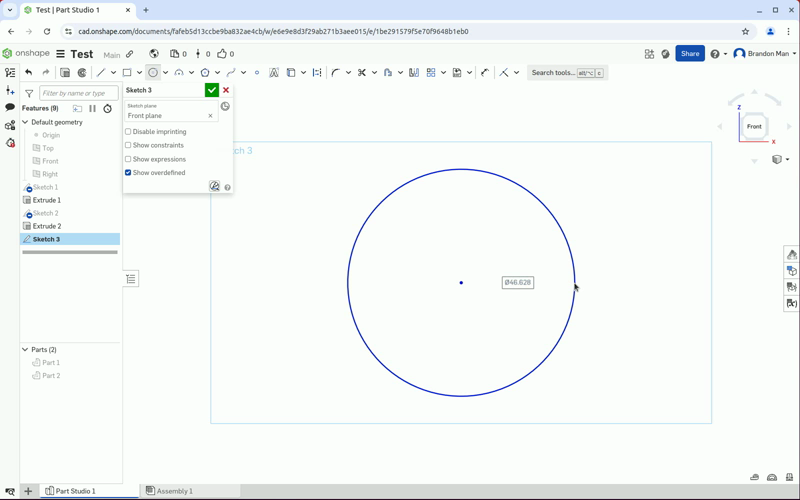
key(c)
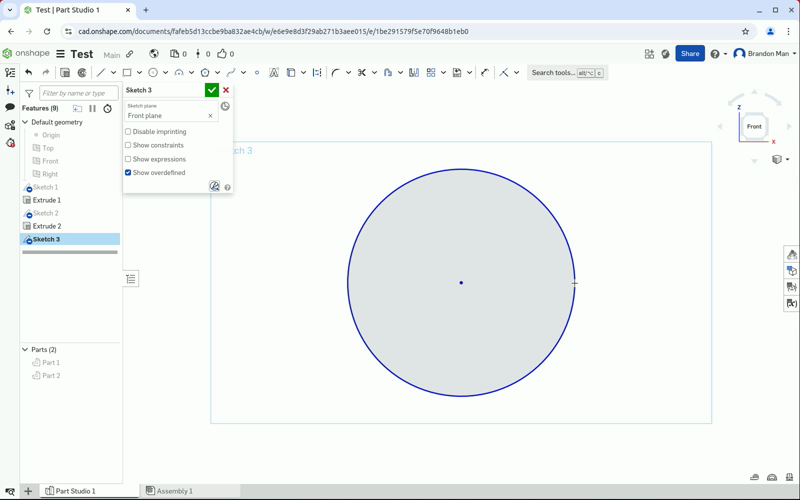
key_down(shift)
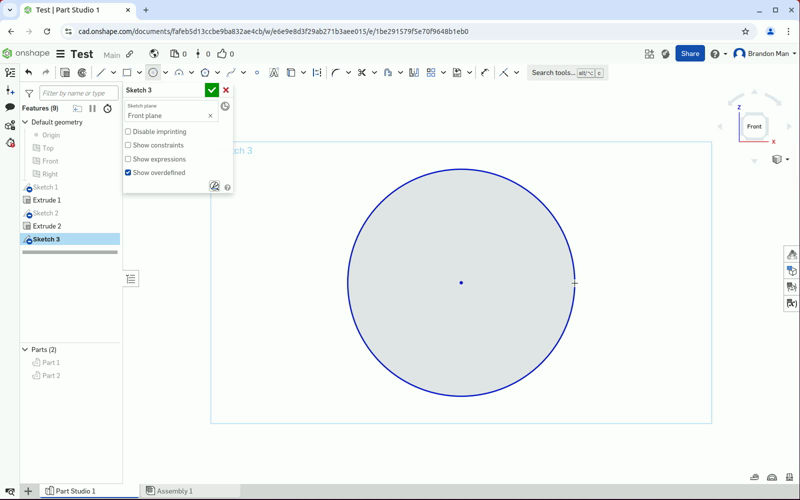
mouse_move(461, 282)
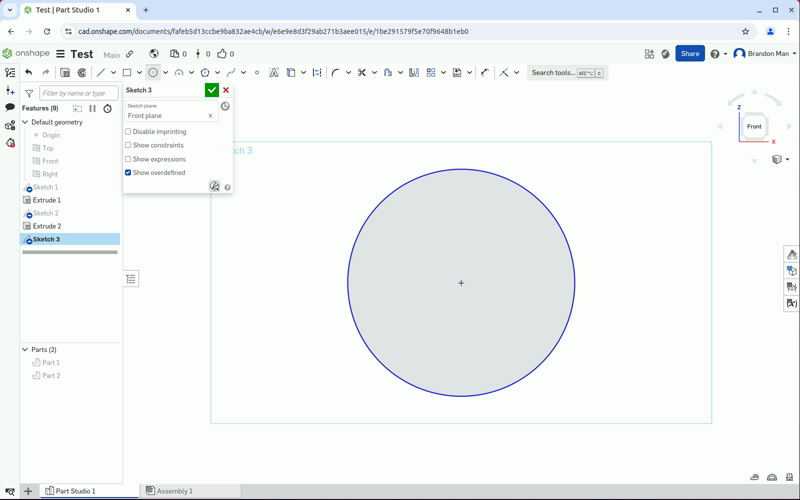
click(461, 282)
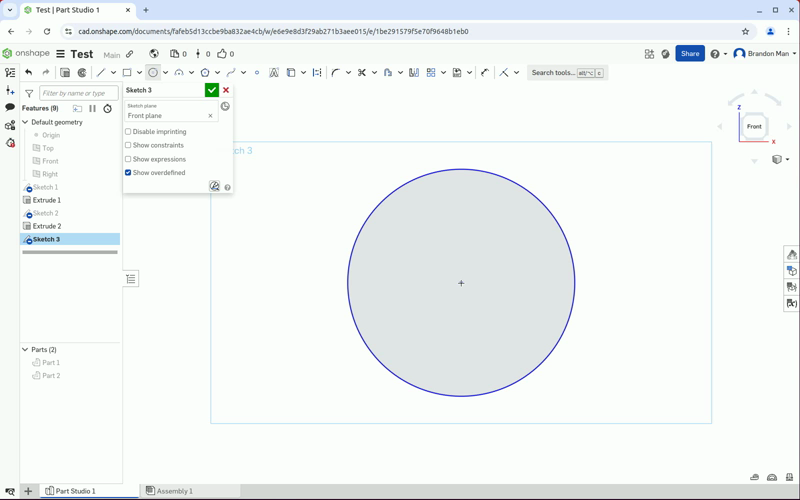
key_up(shift)
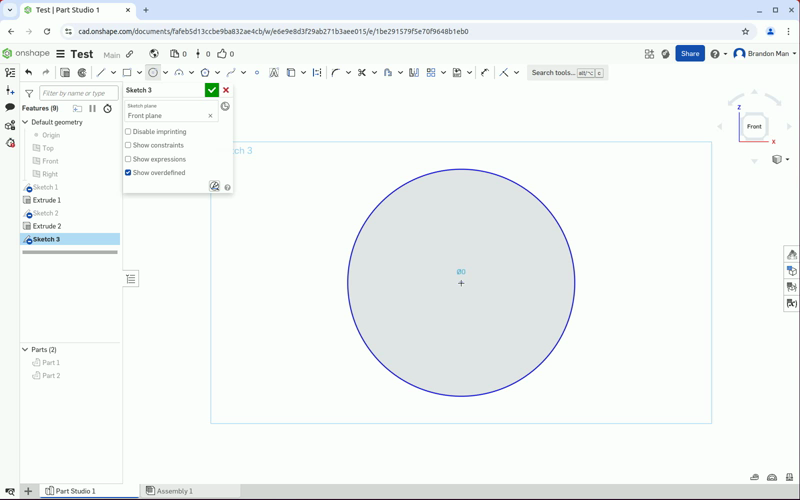
mouse_move(569, 282)
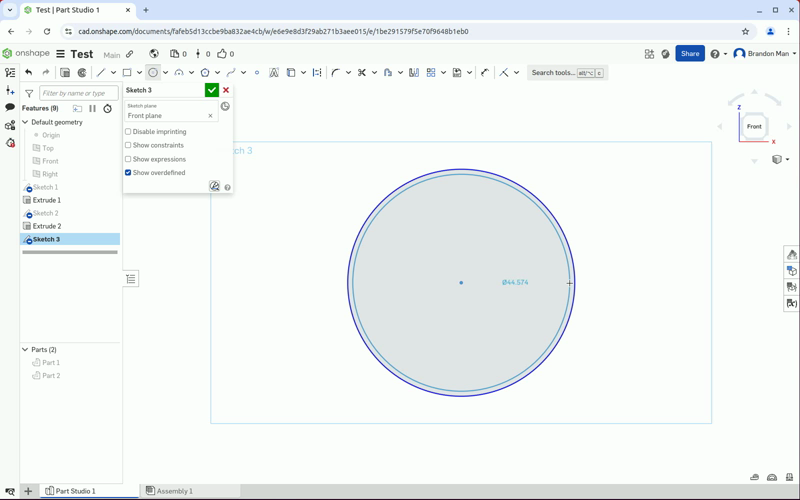
click(569, 282)
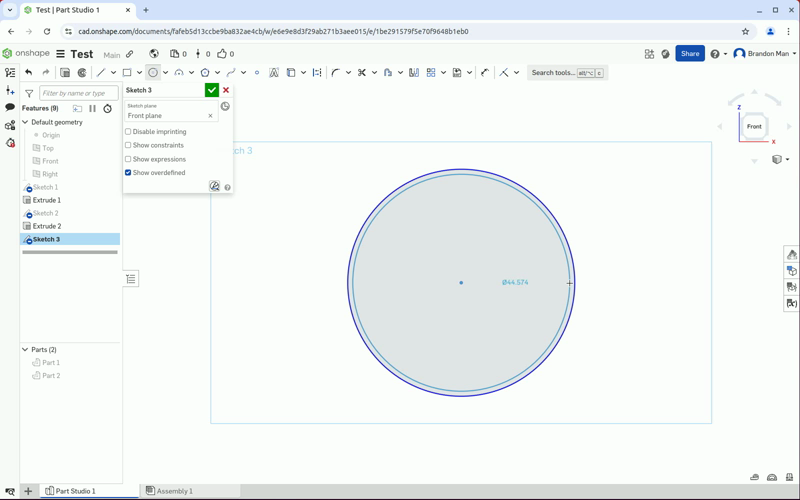
key(esc)
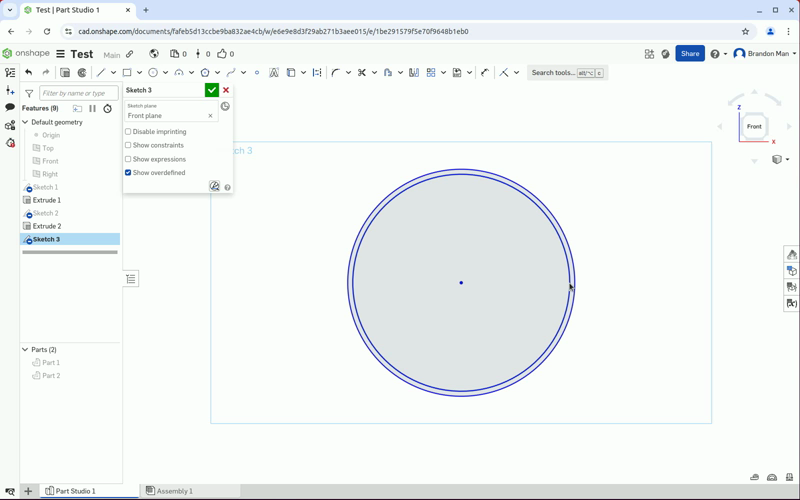
mouse_move(569, 259)
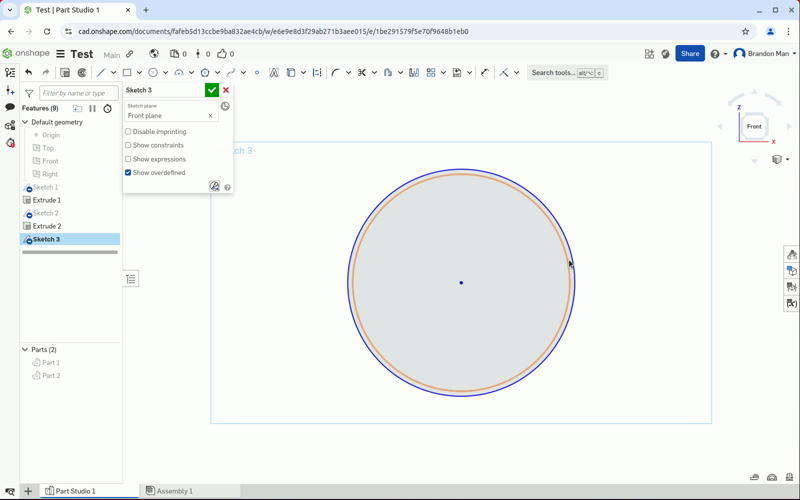
click(569, 259)
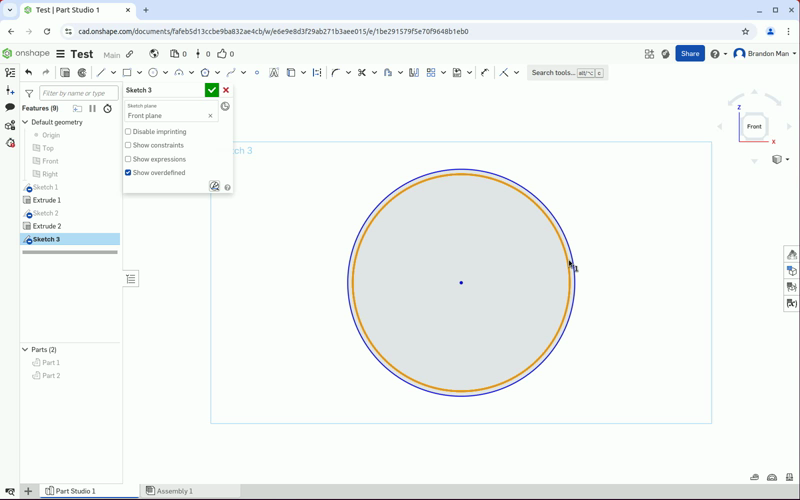
mouse_move(73, 352)
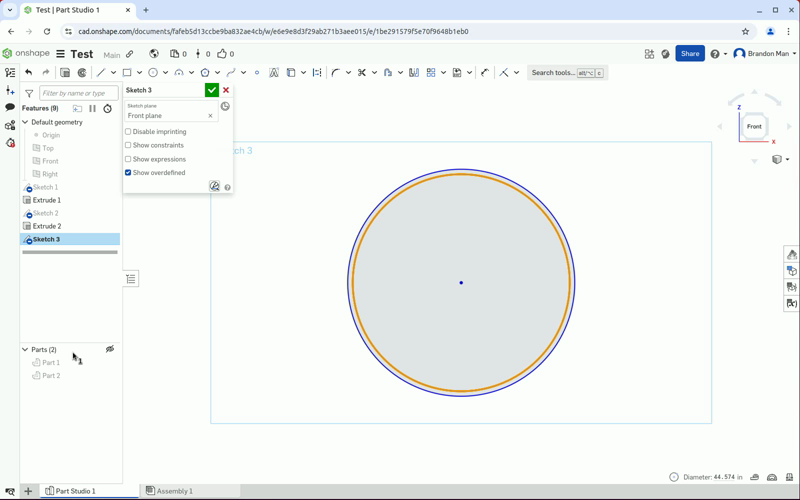
key(shift+y)
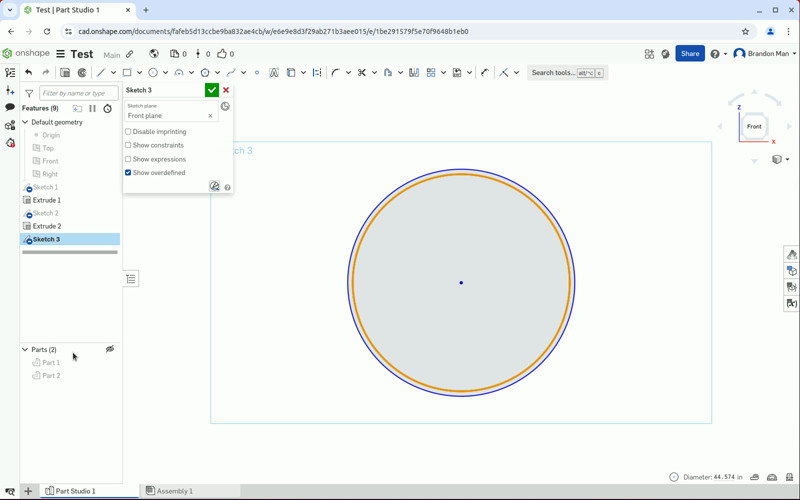
key(shift+e)
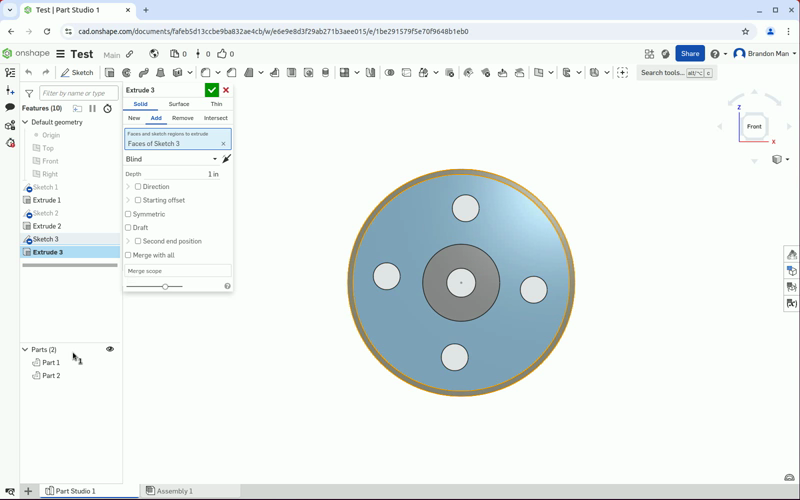
mouse_move(143, 106)
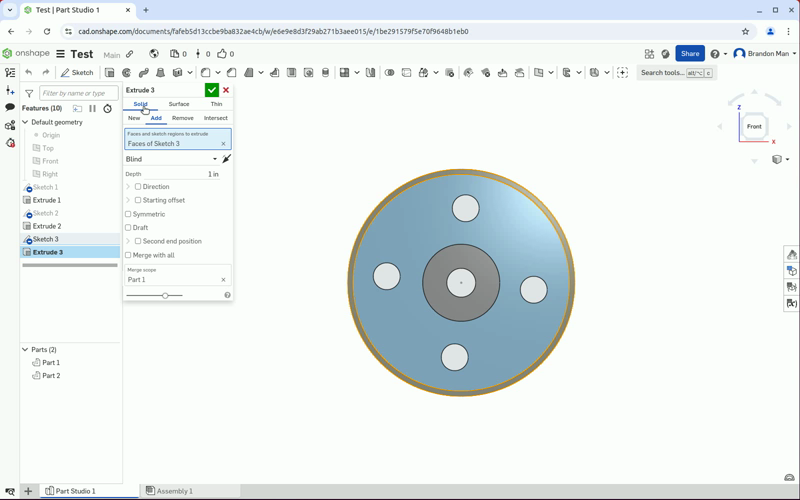
click(143, 106)
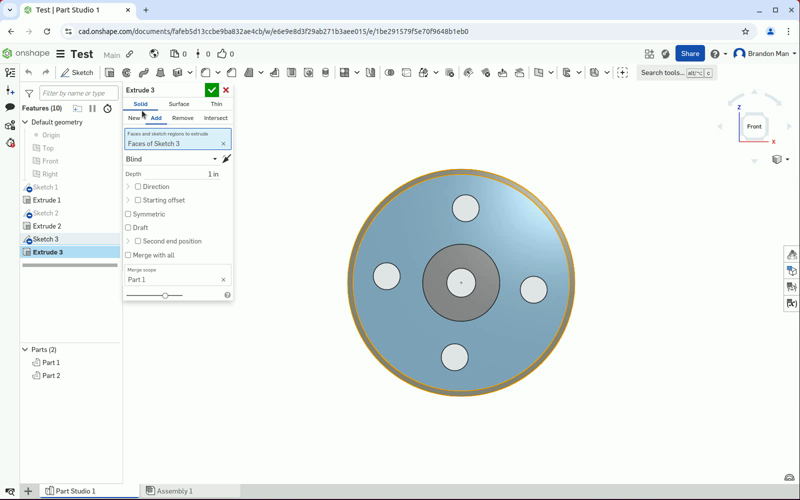
mouse_move(137, 120)
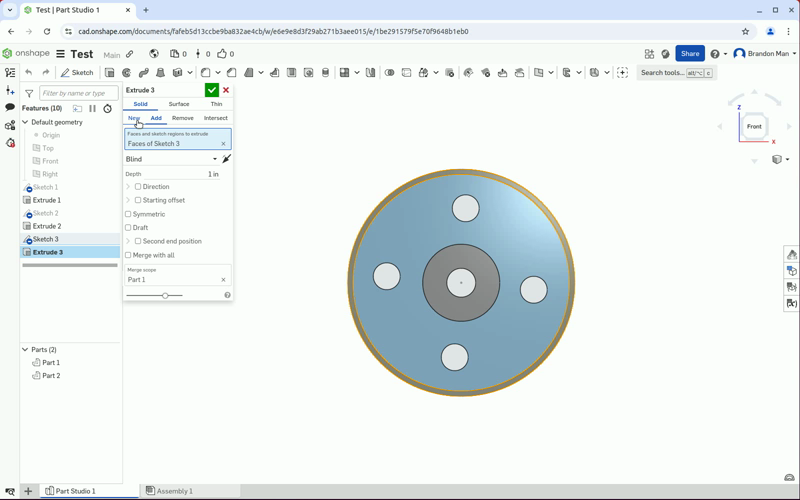
click(137, 120)
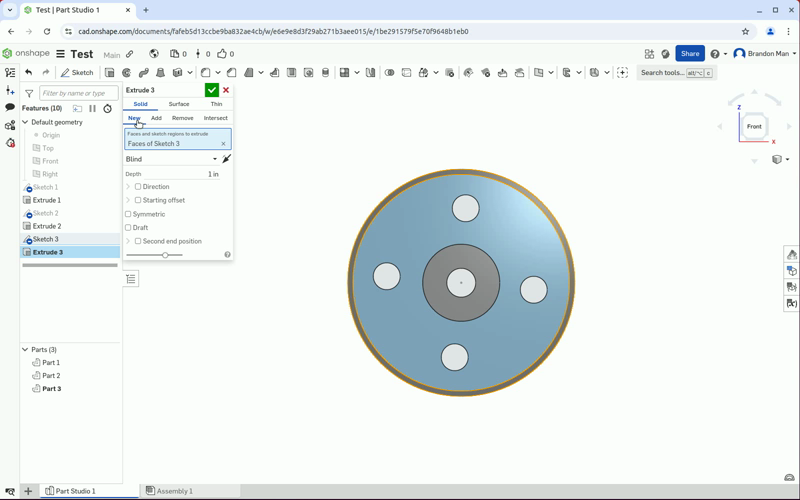
key(tab, 4)
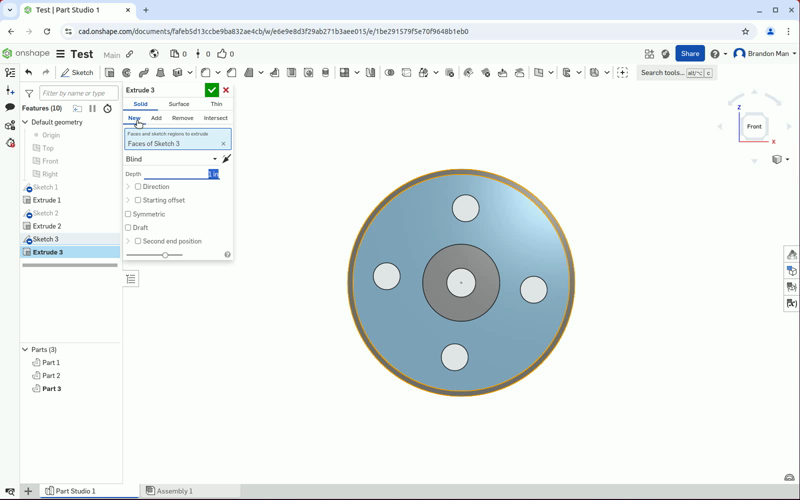
text(11.554)
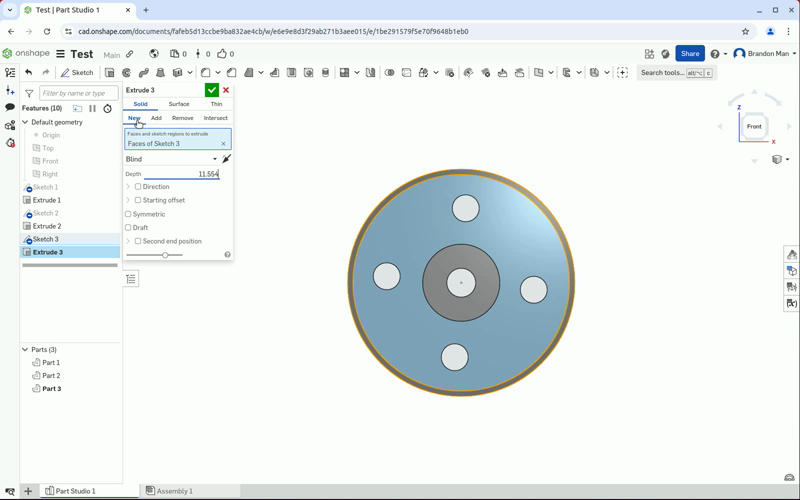
key(tab, 3)
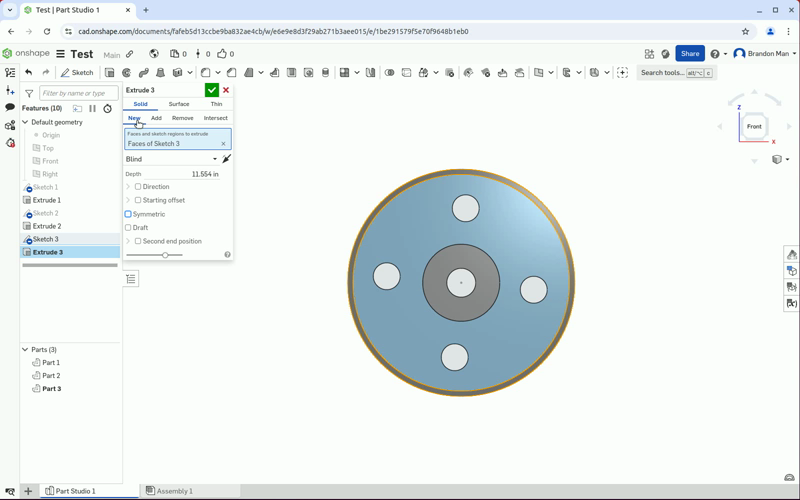
key(space)
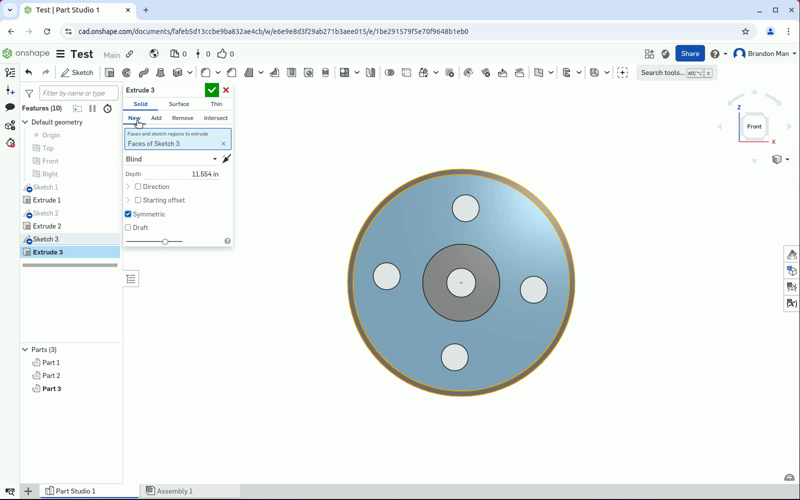
key(enter)
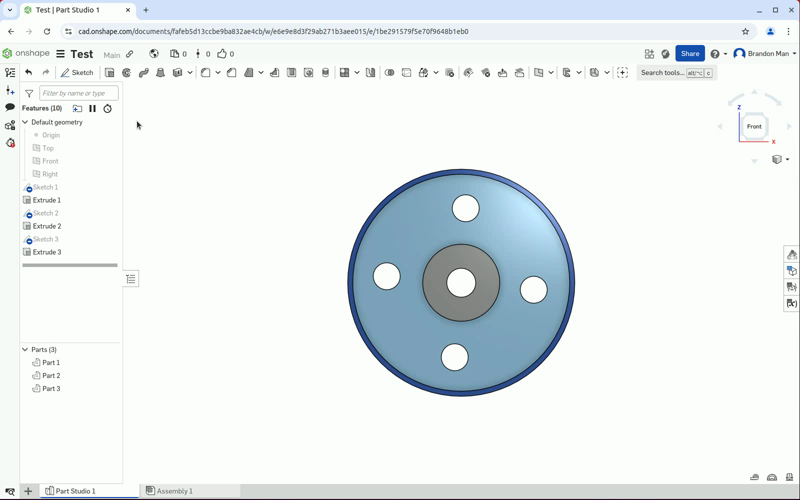
key(shift+h)
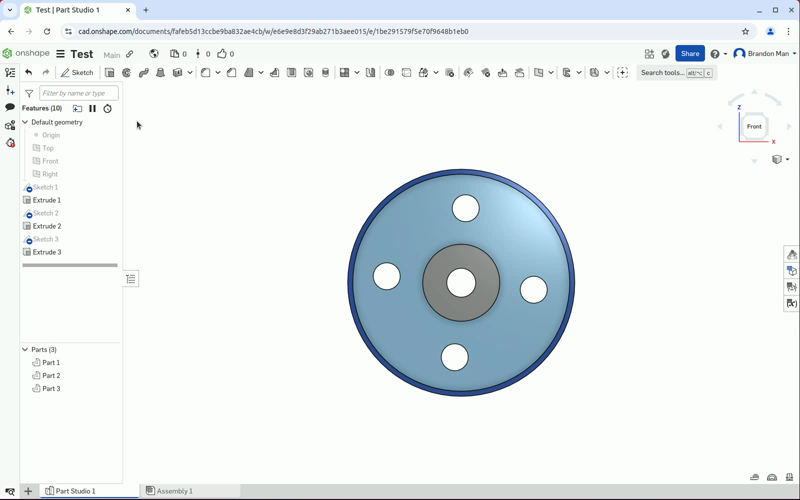
key(shift+h)
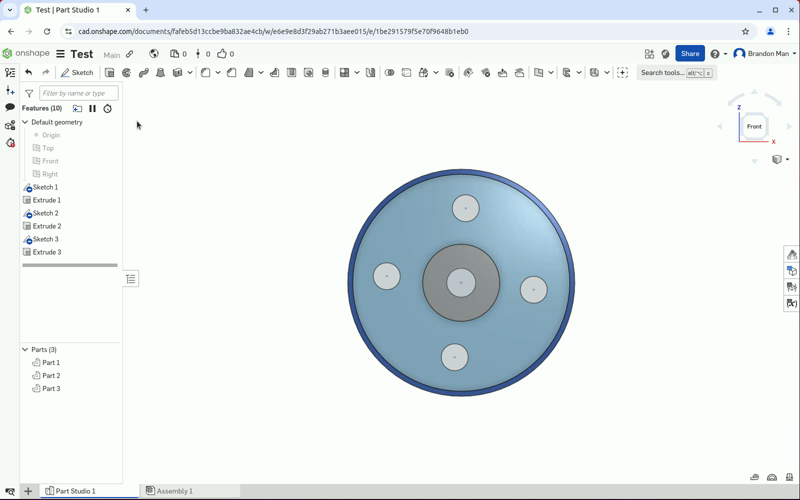
key(shift+7)
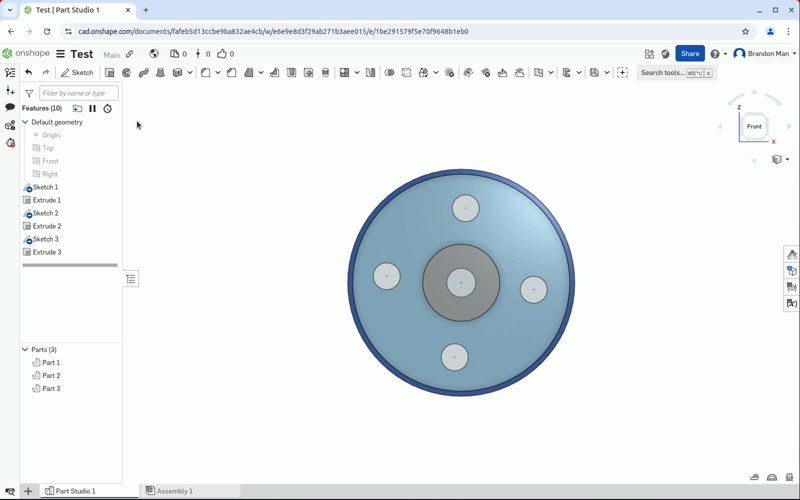
key(left, 2)
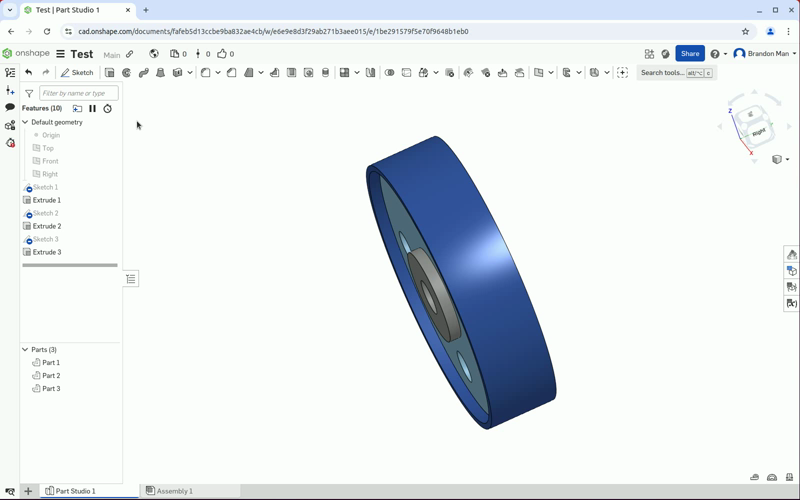
key(down, 2)
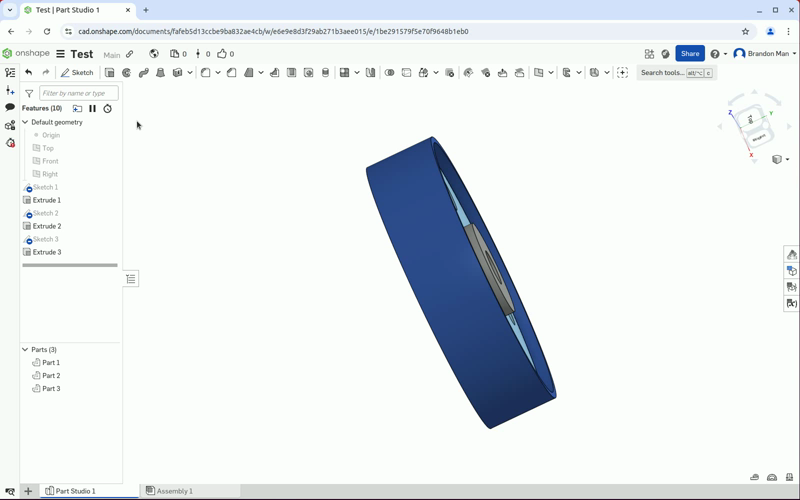
key(up, 2)
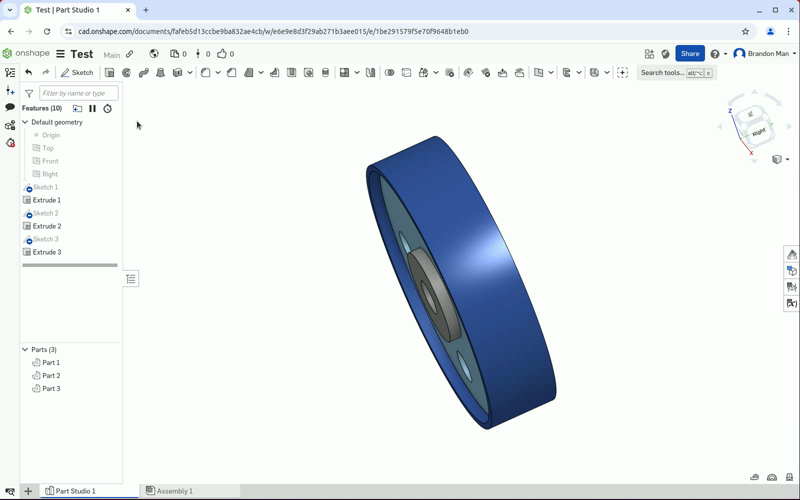
key(right, 2)
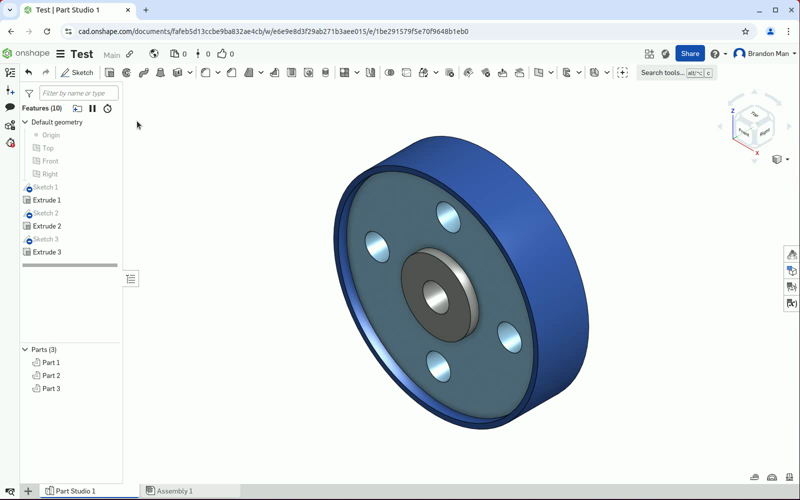
mouse_move(73, 189)
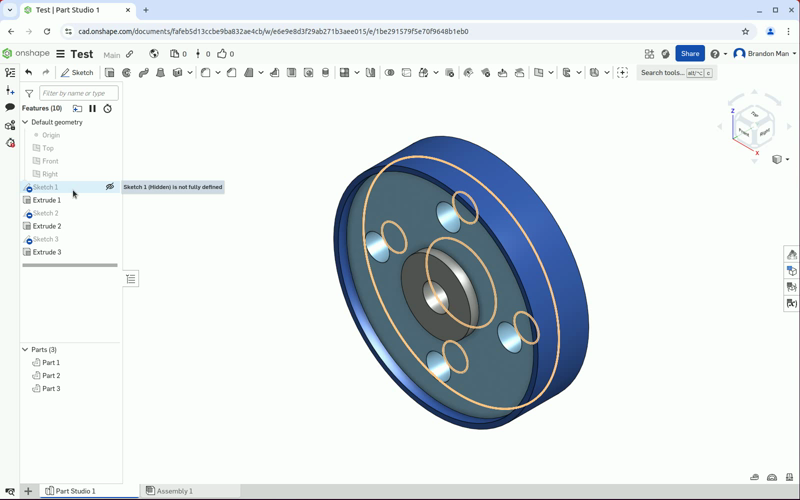
click(73, 189)